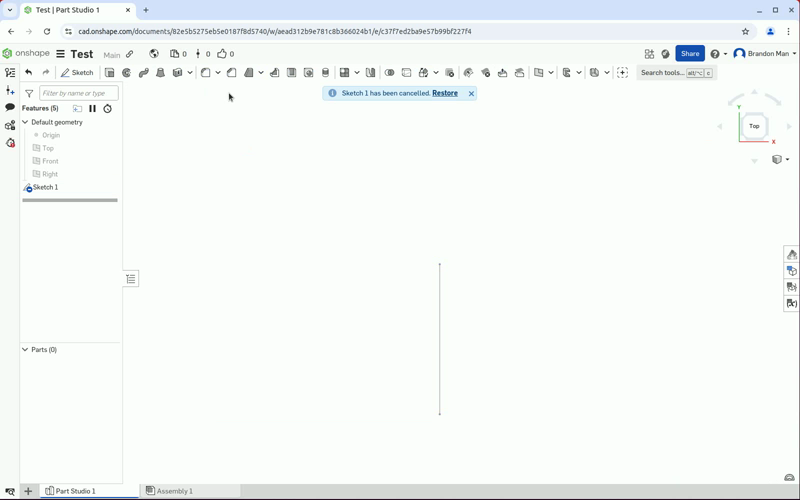
key(shift+h)
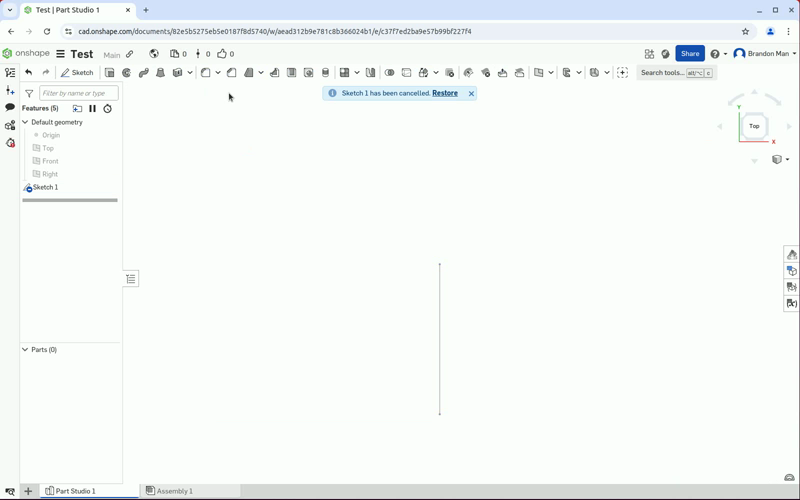
key(shift+s)
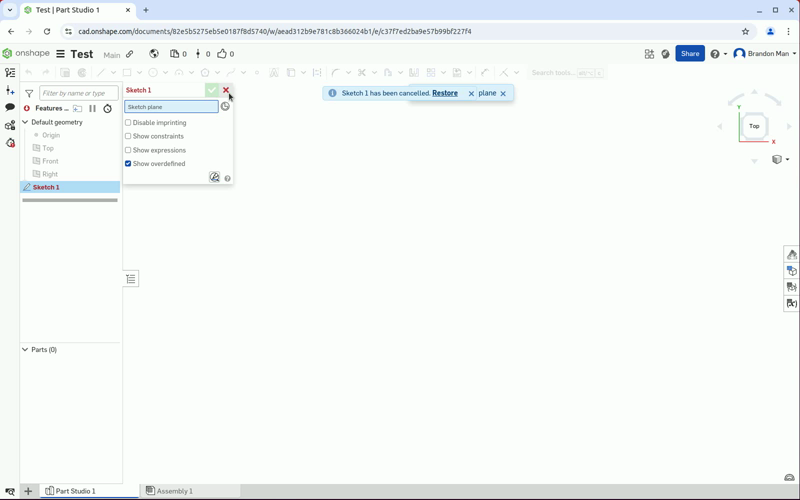
mouse_move(73, 150)
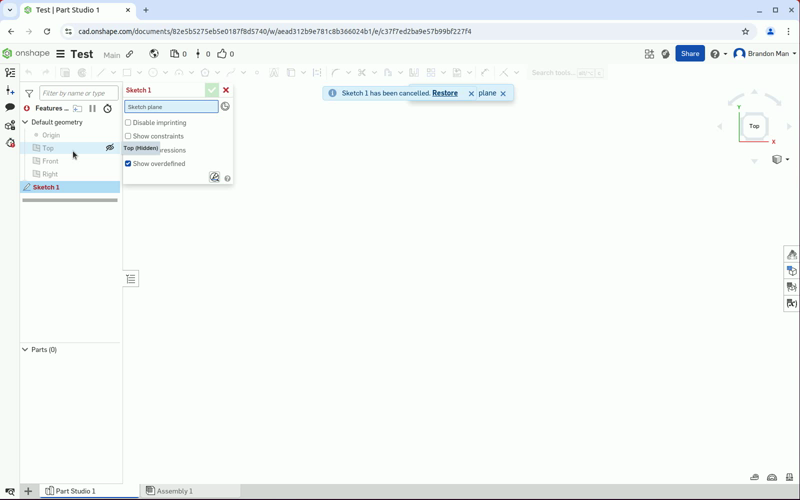
click(73, 150)
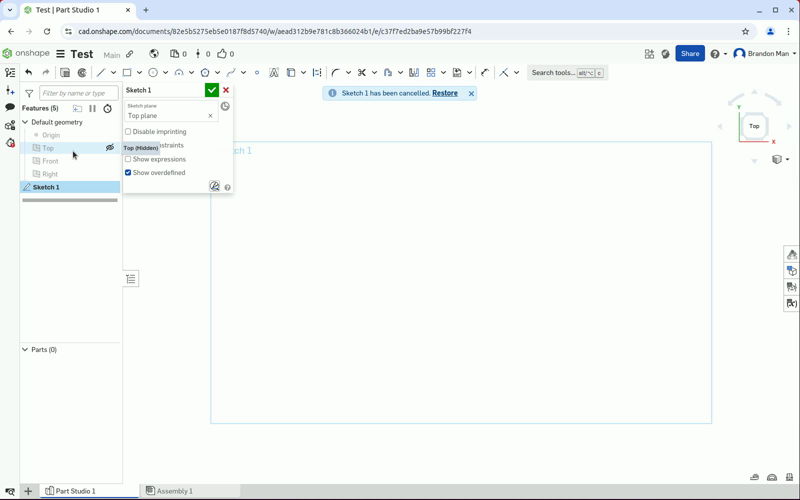
mouse_move(73, 352)
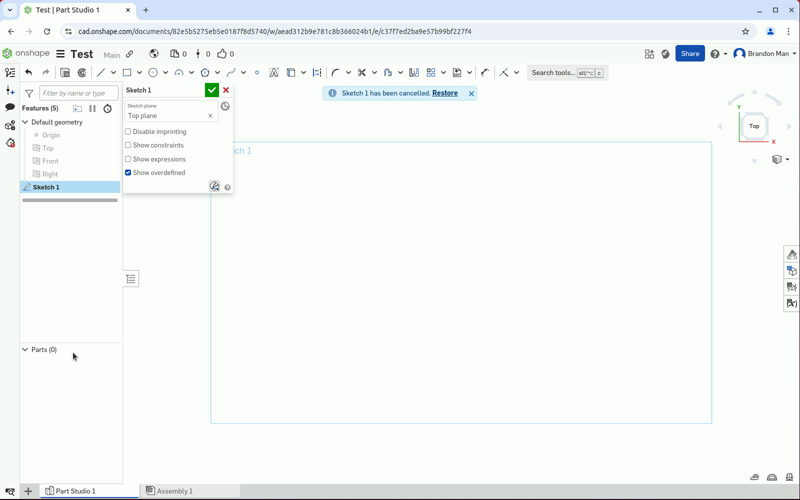
key(y)
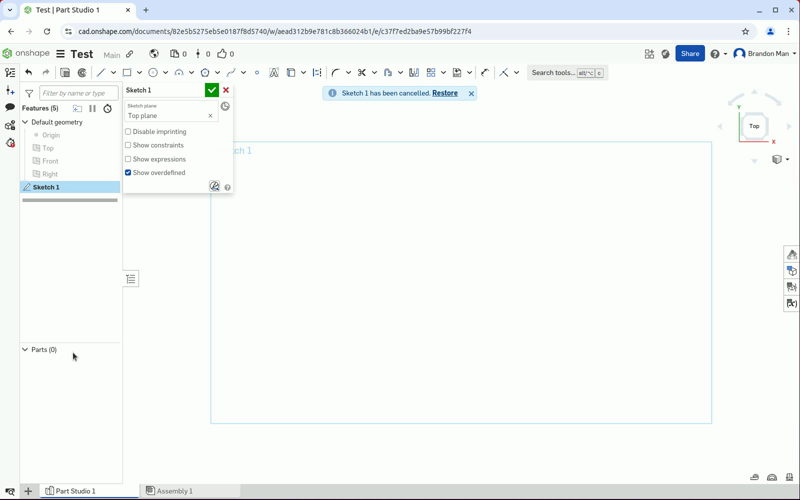
key(c)
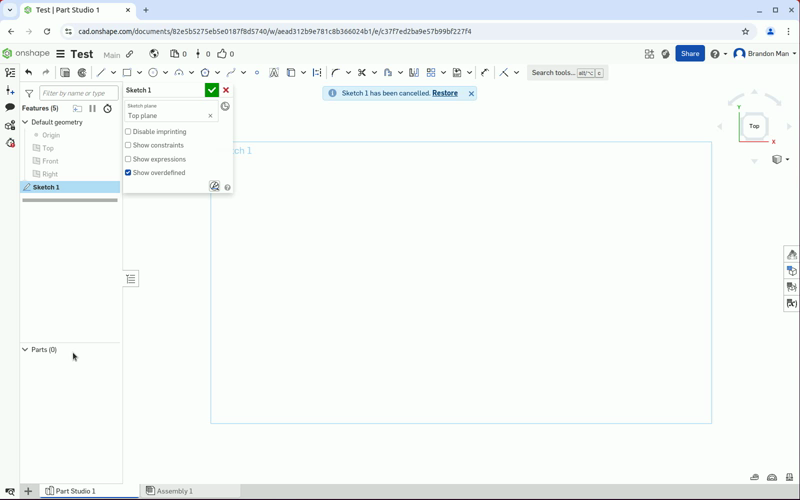
key_down(shift)
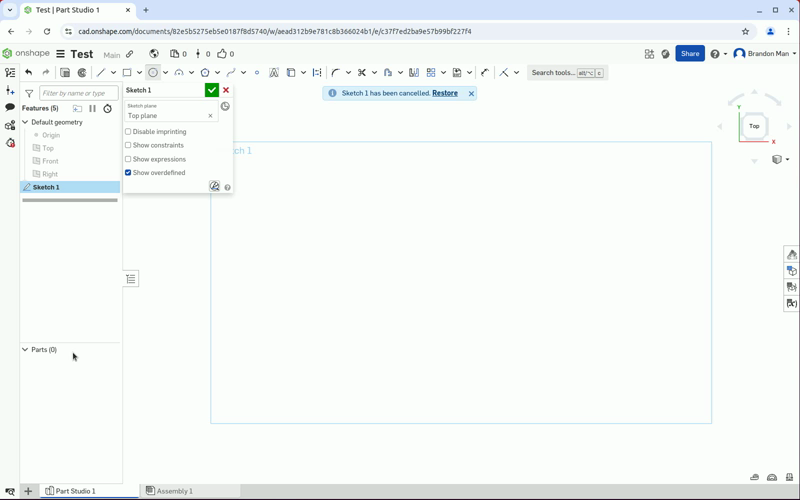
mouse_move(461, 282)
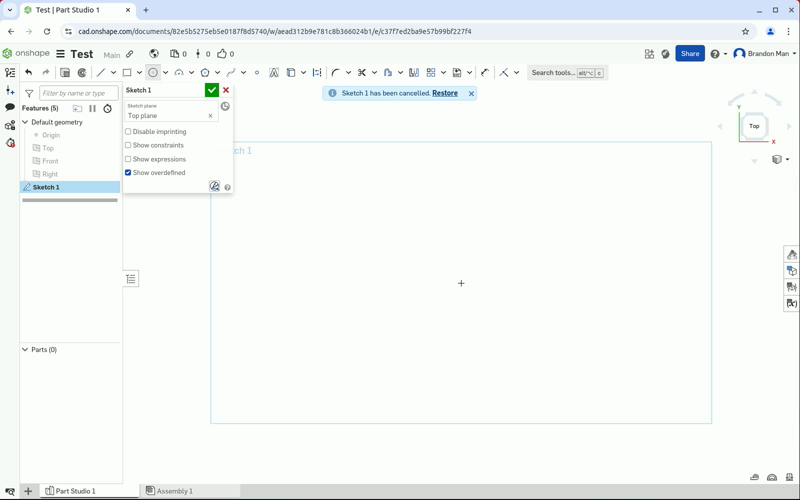
click(461, 282)
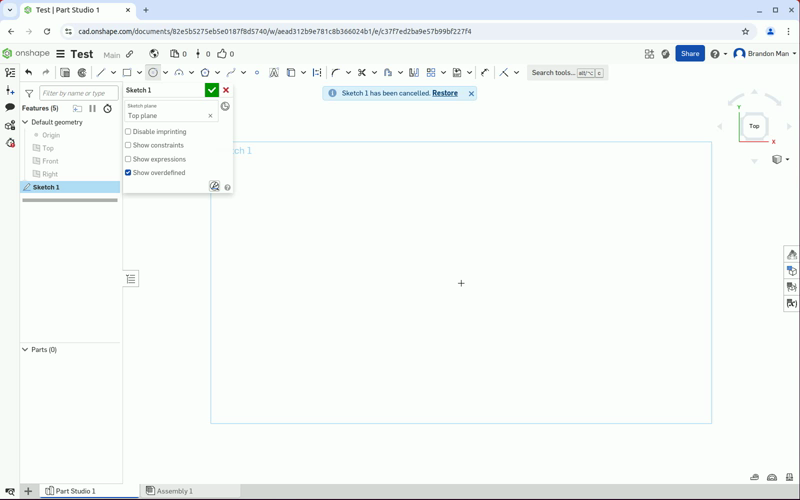
key_up(shift)
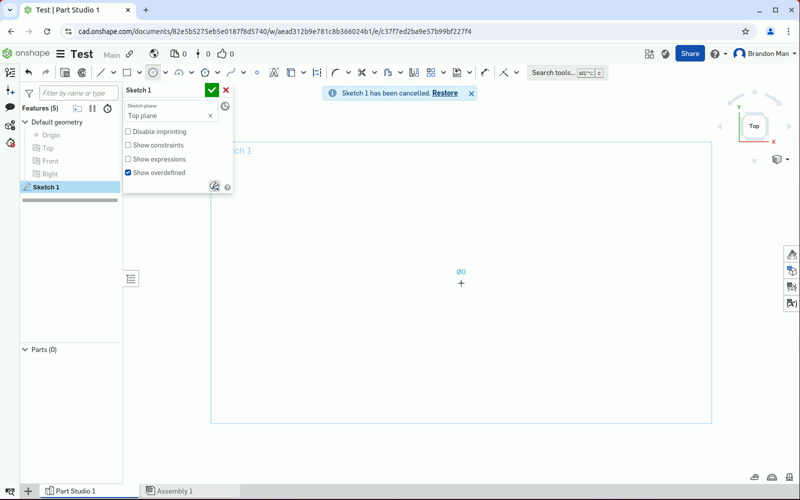
mouse_move(525, 282)
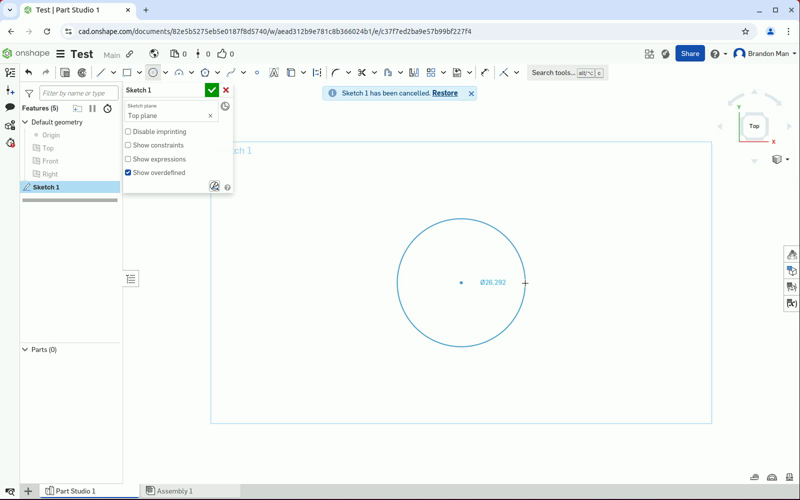
click(525, 282)
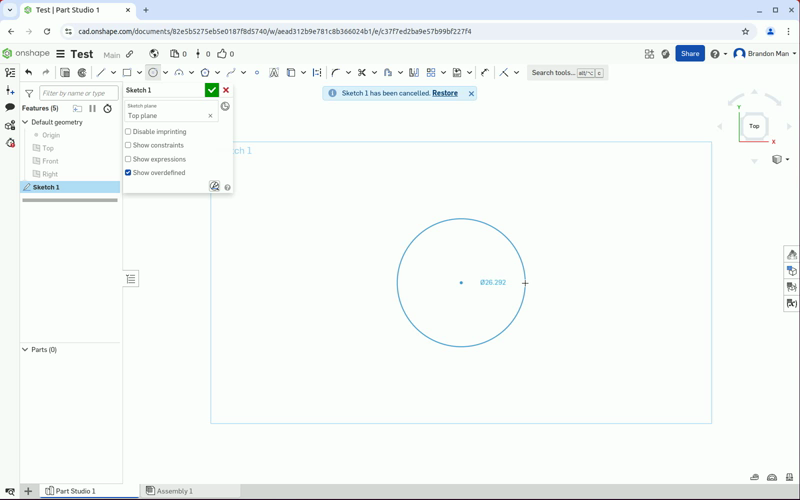
key(esc)
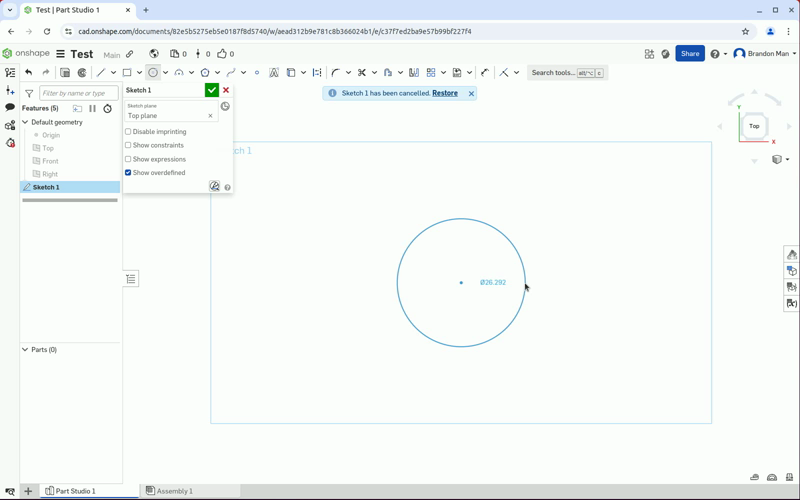
key(c)
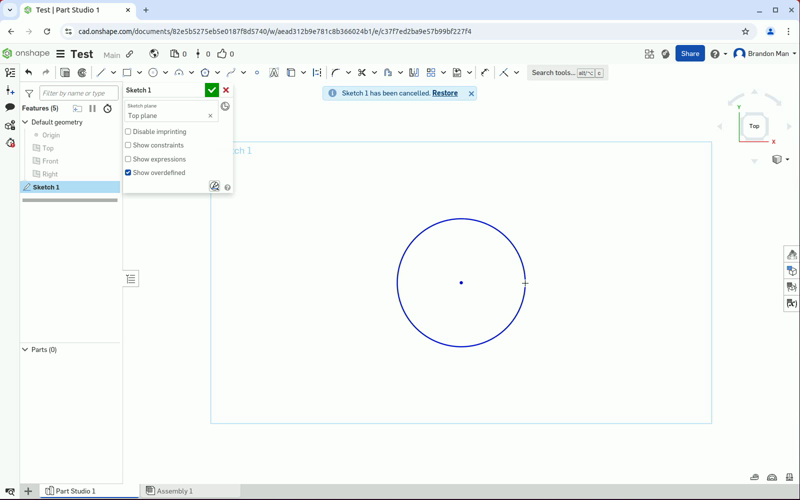
key_down(shift)
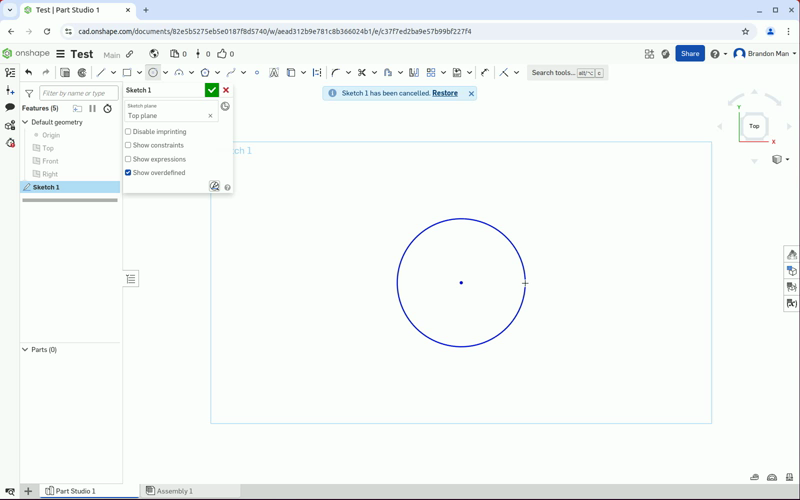
mouse_move(461, 282)
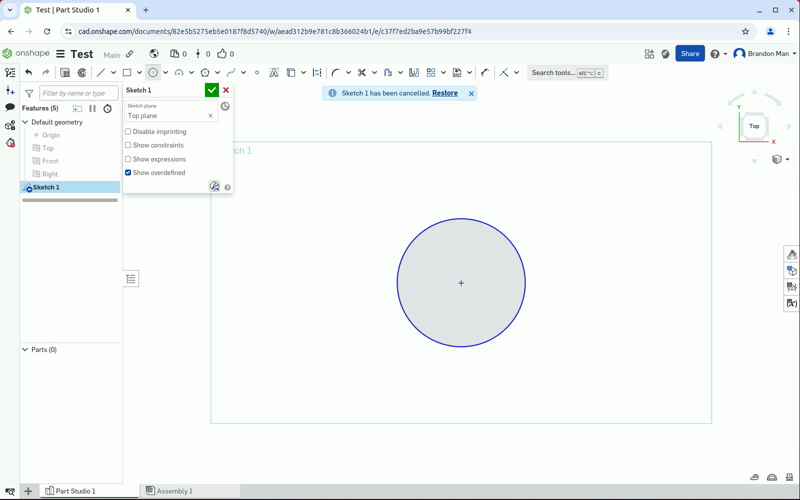
click(461, 282)
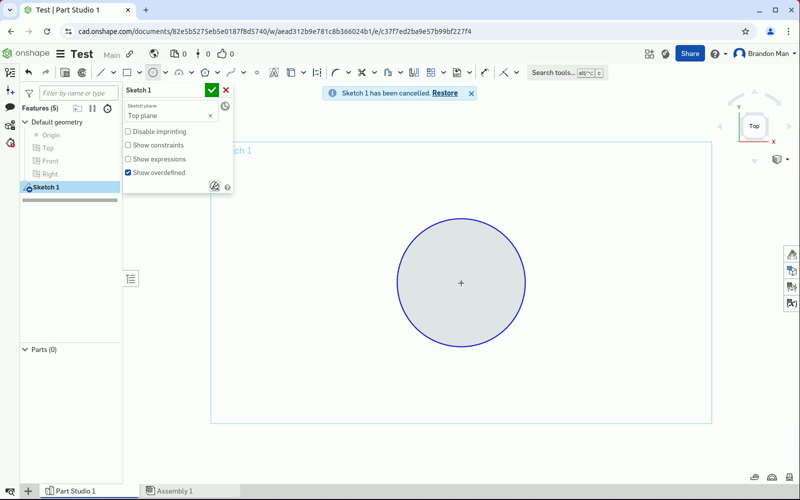
key_up(shift)
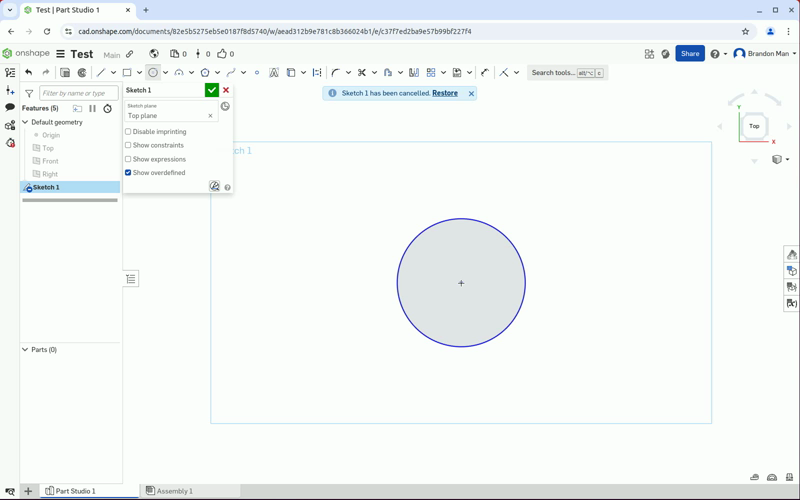
mouse_move(517, 282)
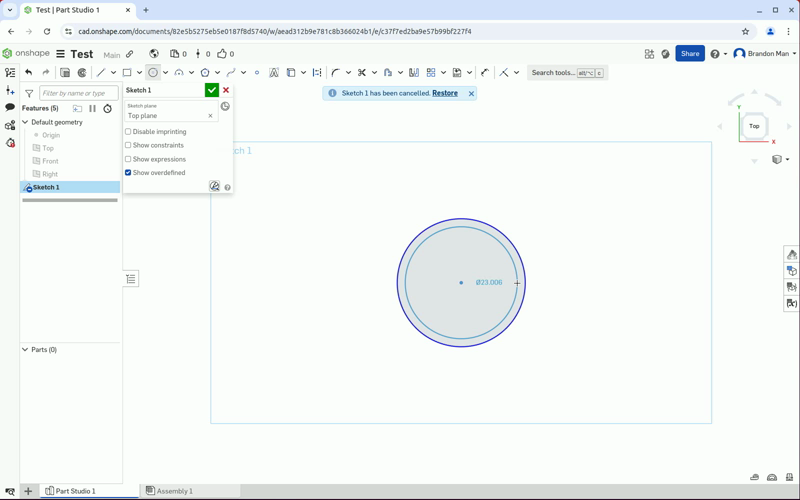
click(517, 282)
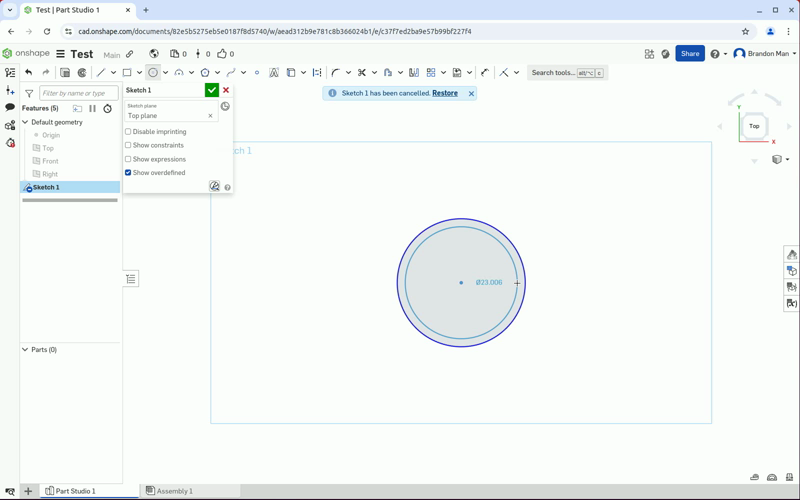
key(esc)
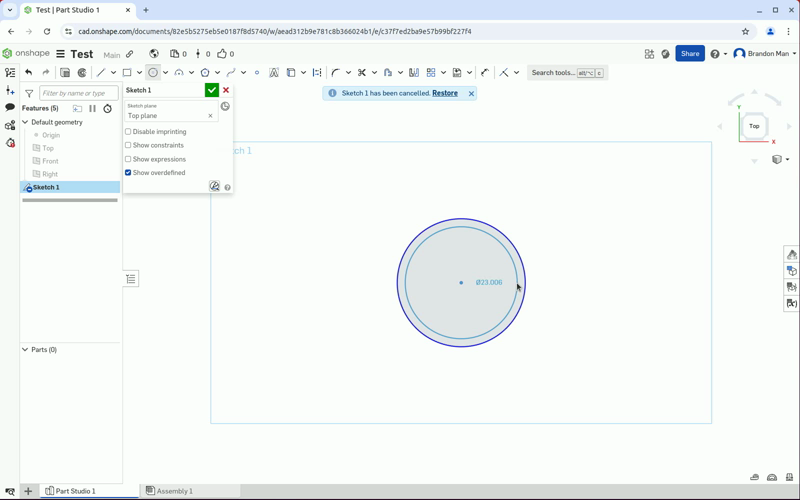
mouse_move(474, 223)
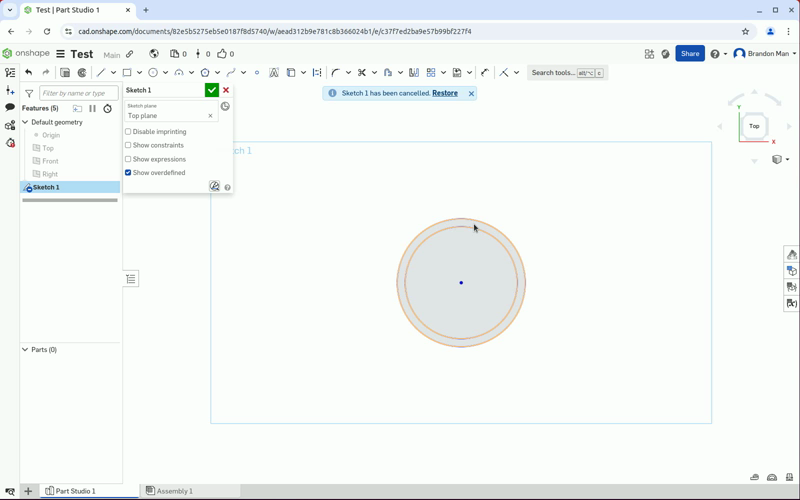
click(474, 223)
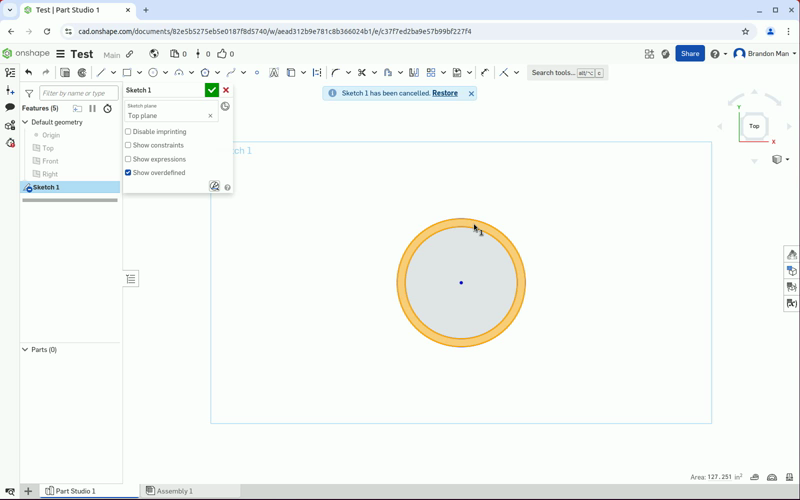
mouse_move(73, 352)
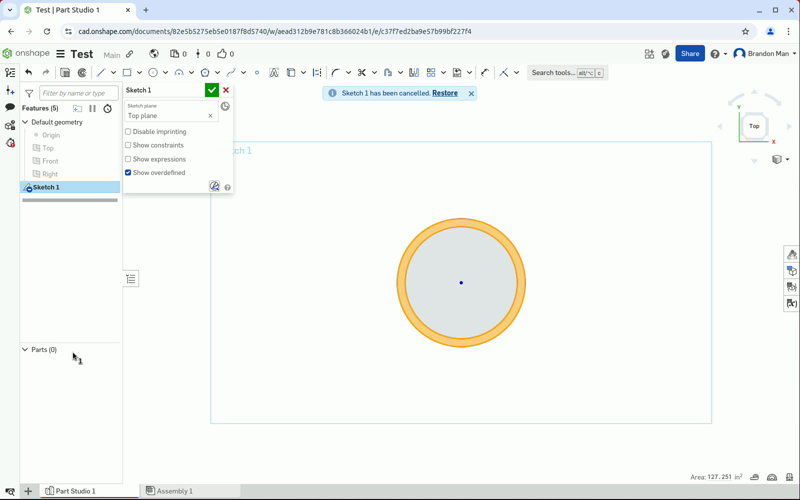
key(shift+y)
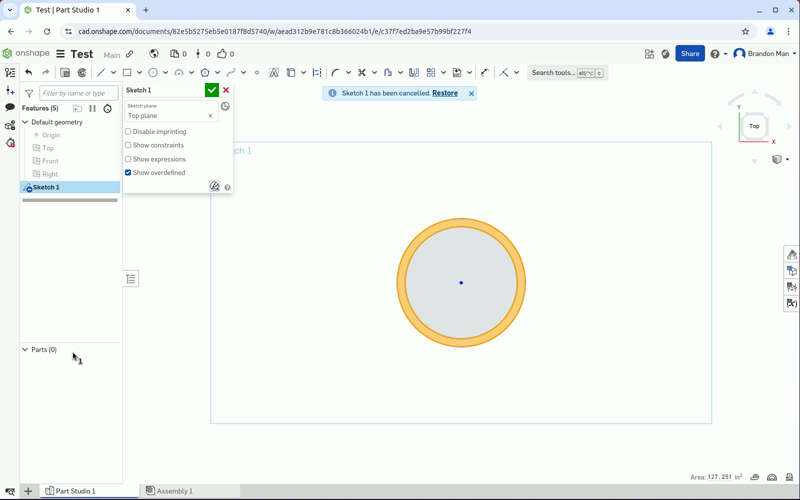
key(shift+e)
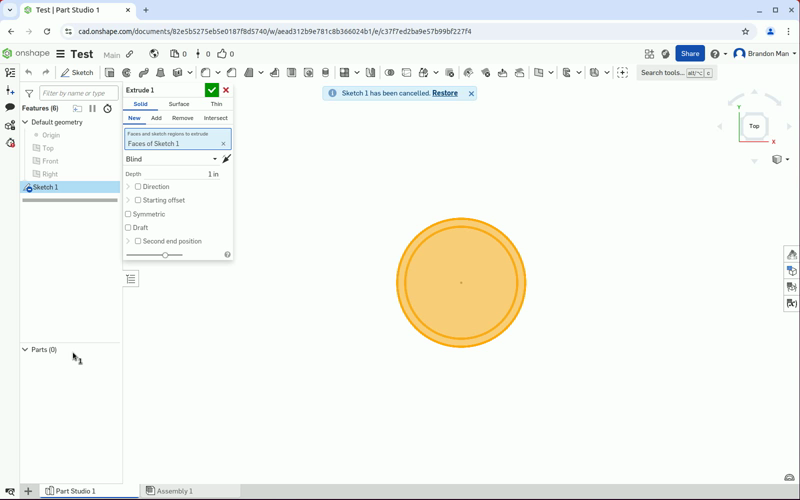
mouse_move(143, 106)
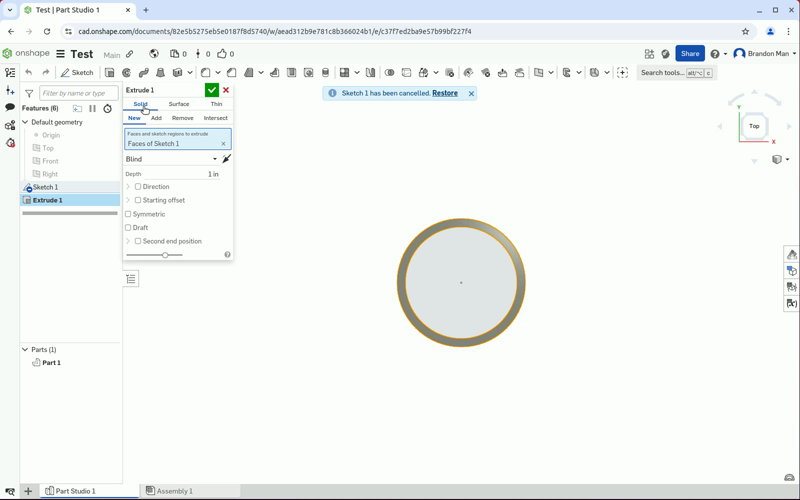
click(143, 106)
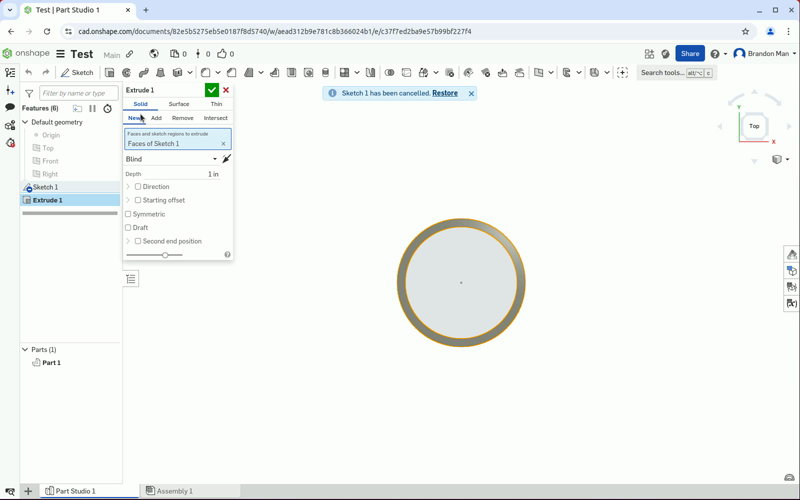
mouse_move(137, 120)
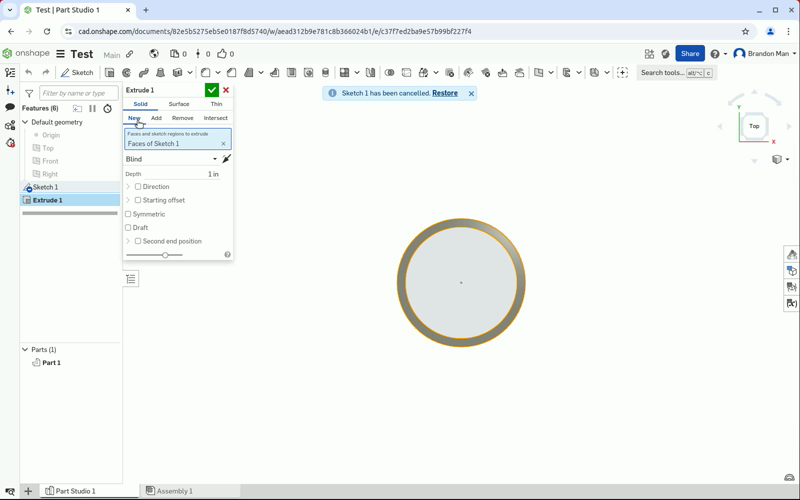
click(137, 120)
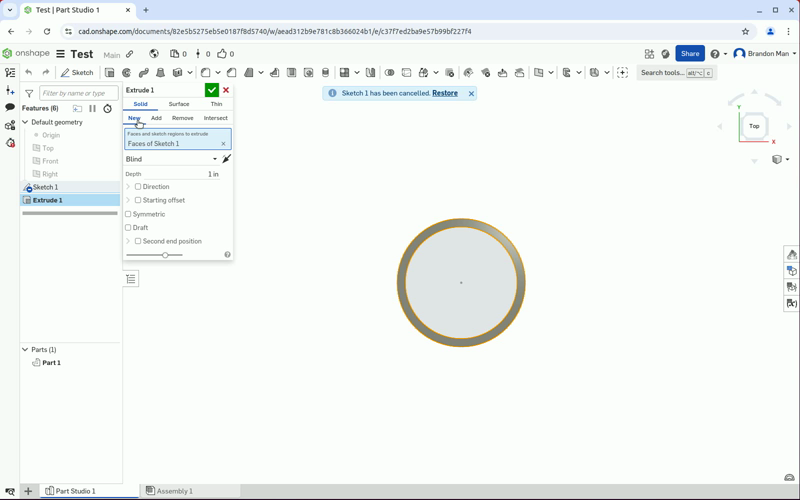
key(tab, 4)
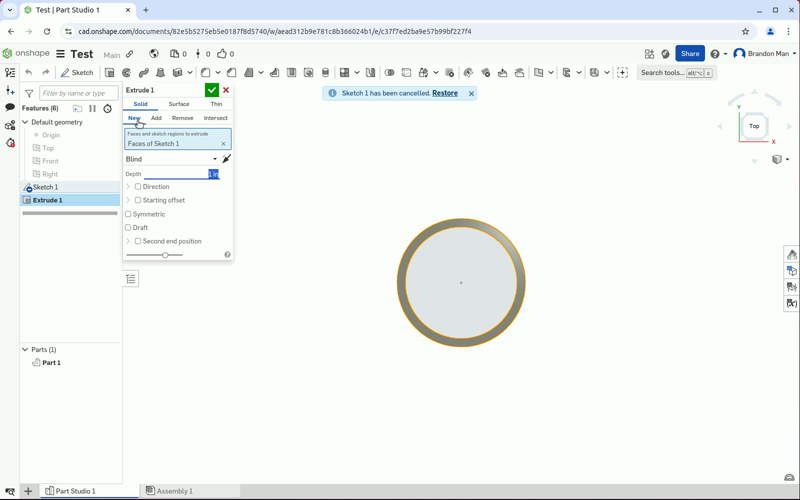
text(23.108)
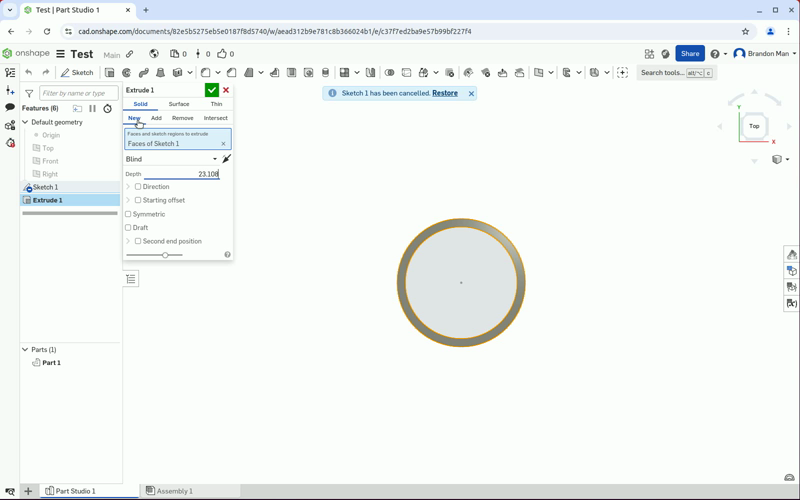
key(tab, 3)
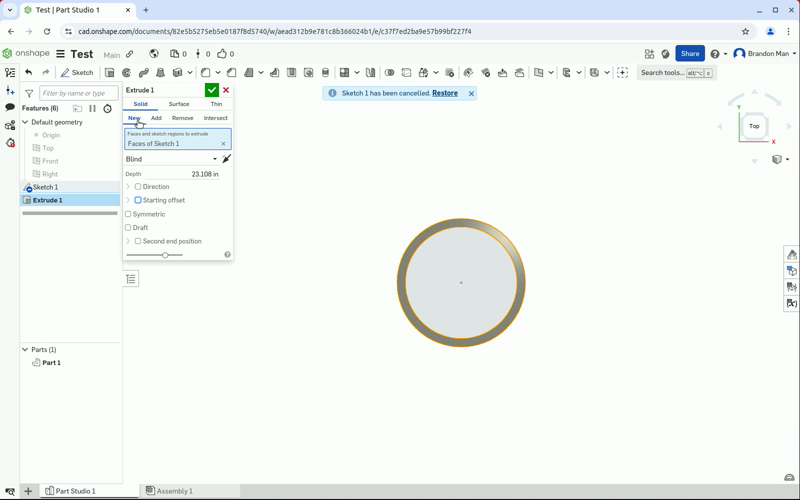
key(tab, 2)
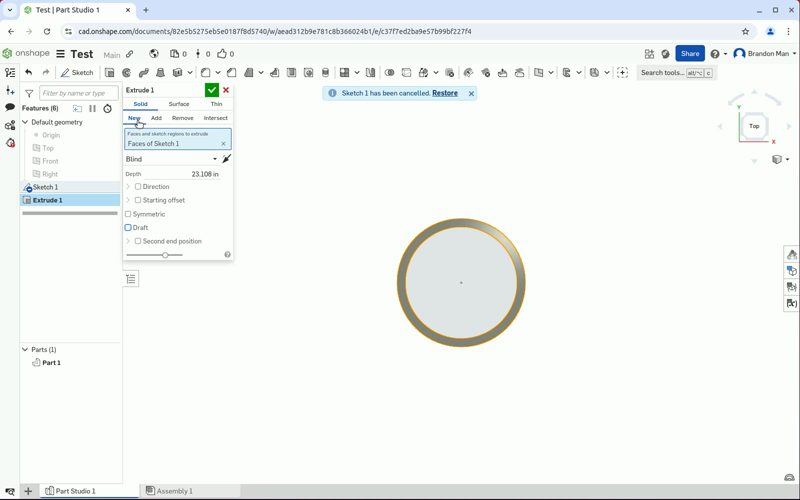
key(space)
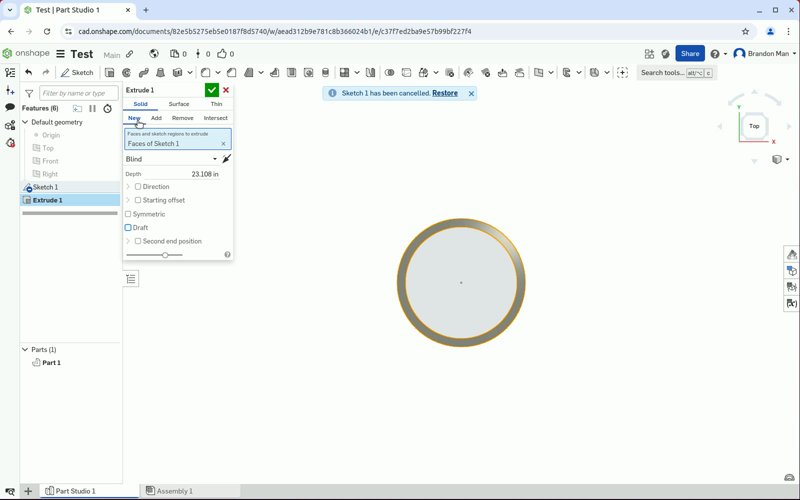
key(tab, 3)
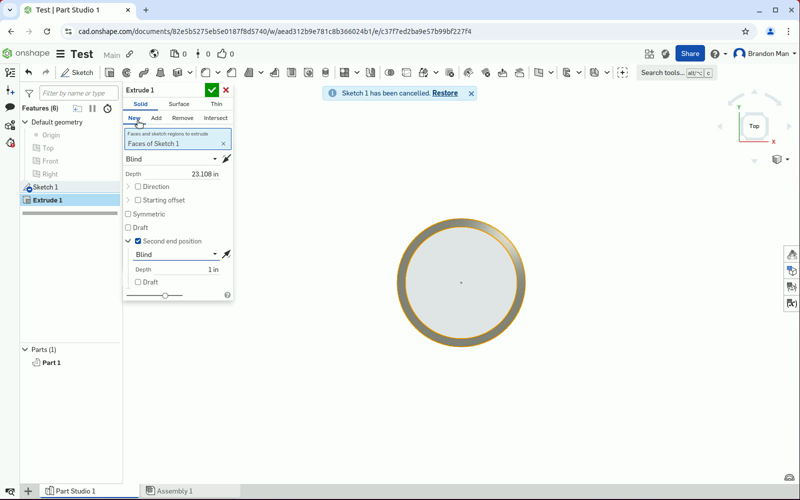
text(23.108)
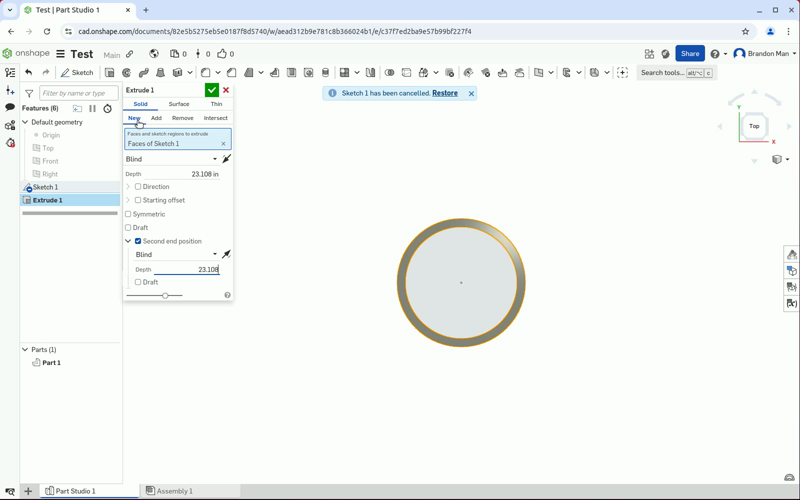
key(enter)
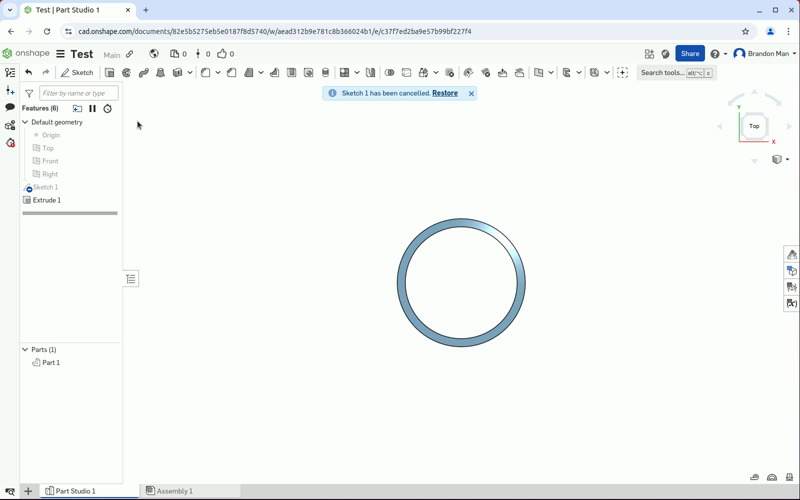
key(shift+h)
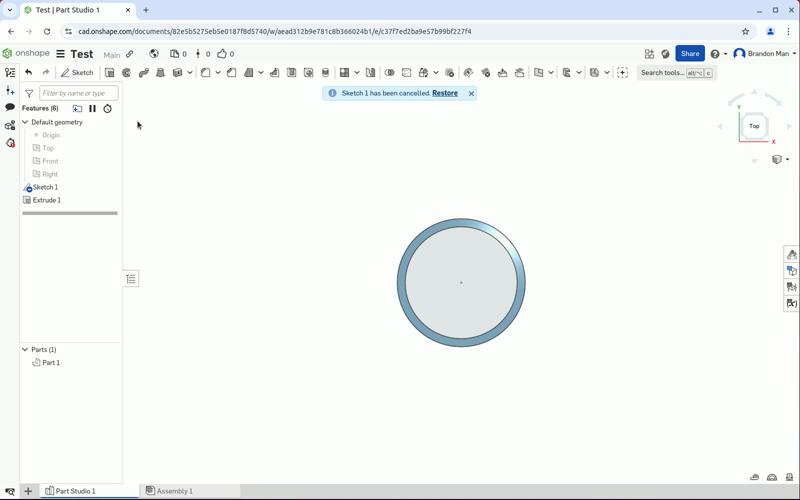
key(shift+h)
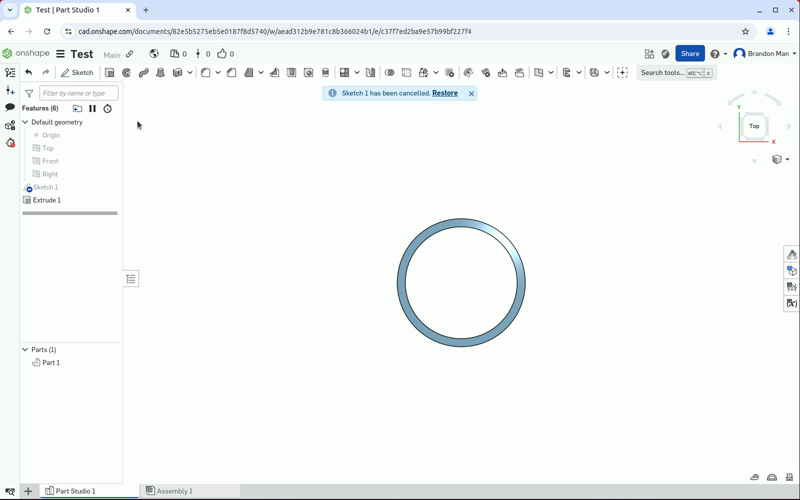
mouse_move(73, 189)
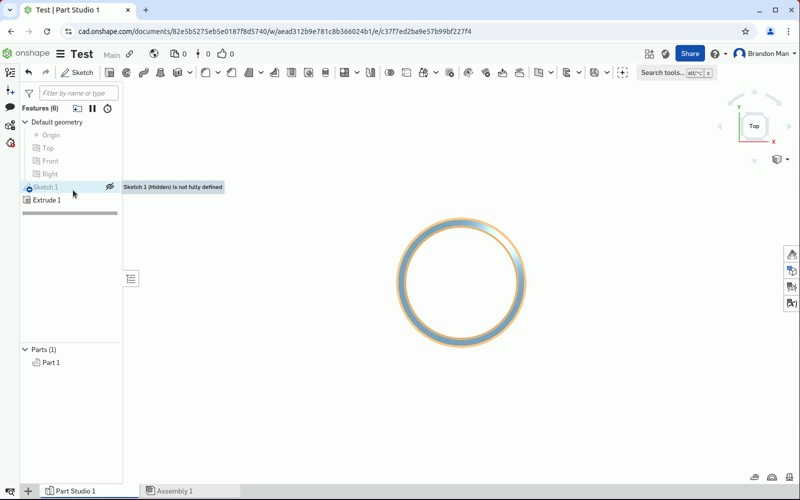
click(73, 189)
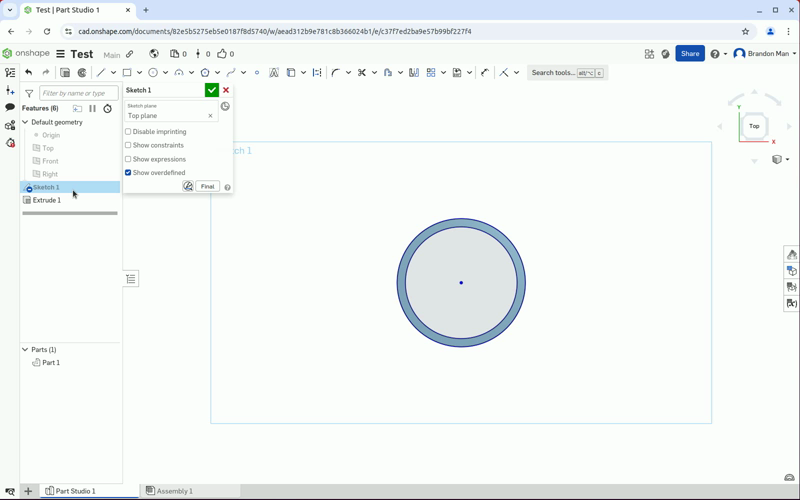
mouse_move(229, 92)
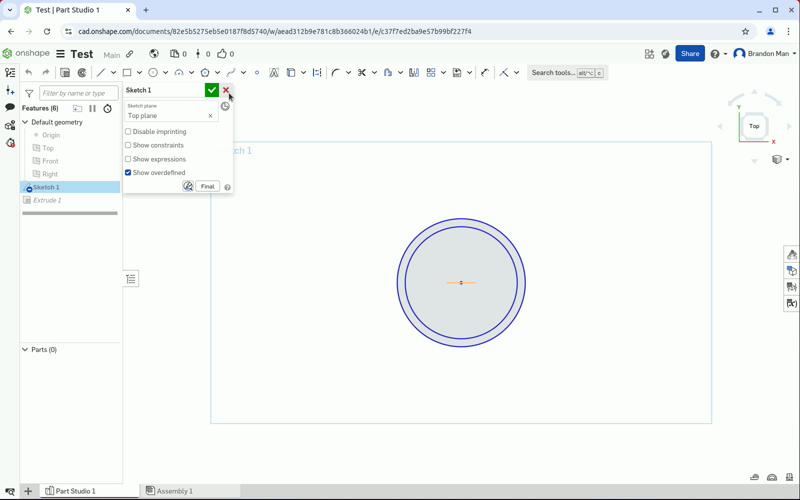
click(229, 92)
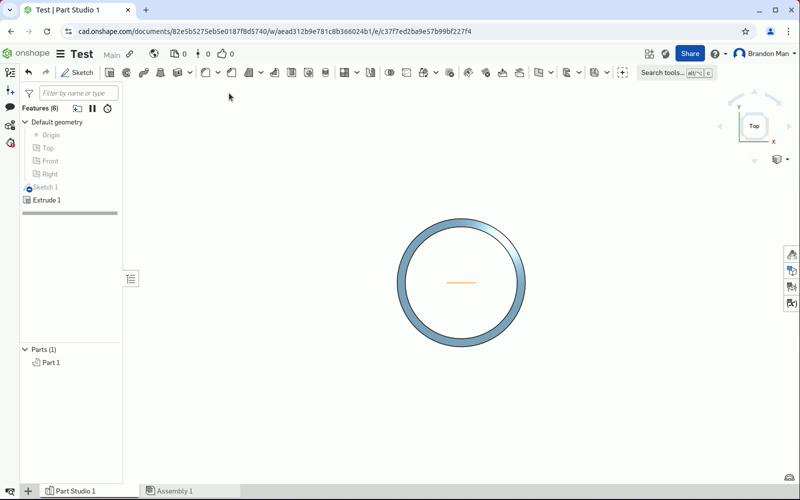
mouse_move(73, 352)
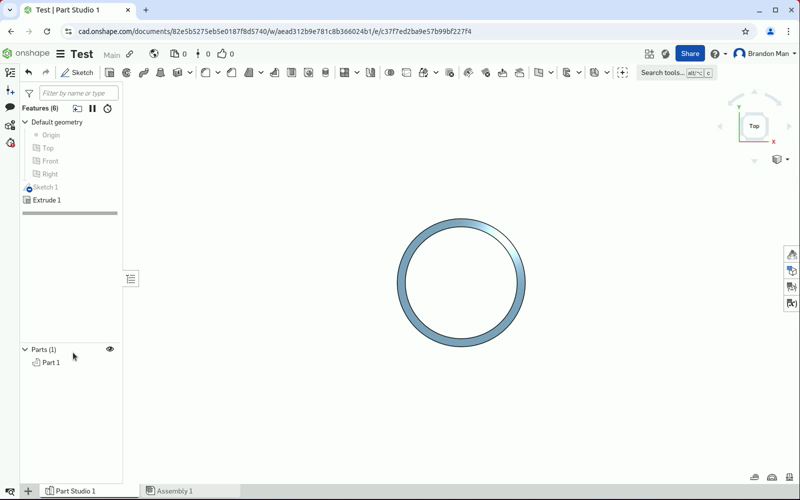
key(y)
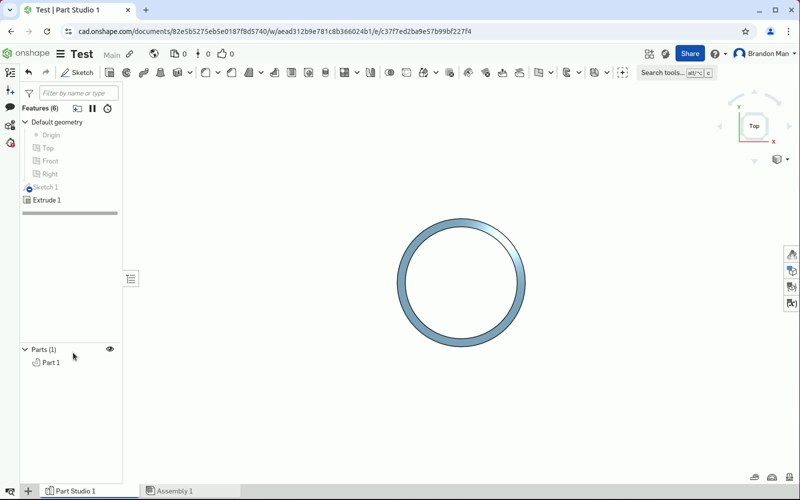
key(shift+p)
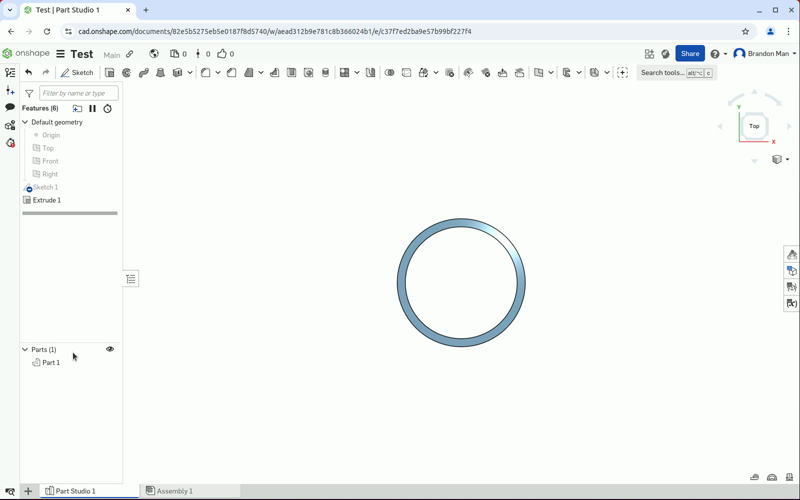
key(space)
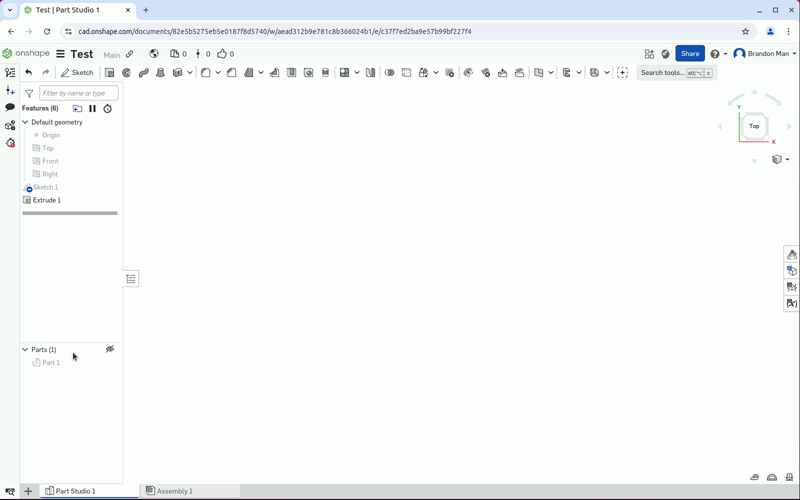
key_down(shift)
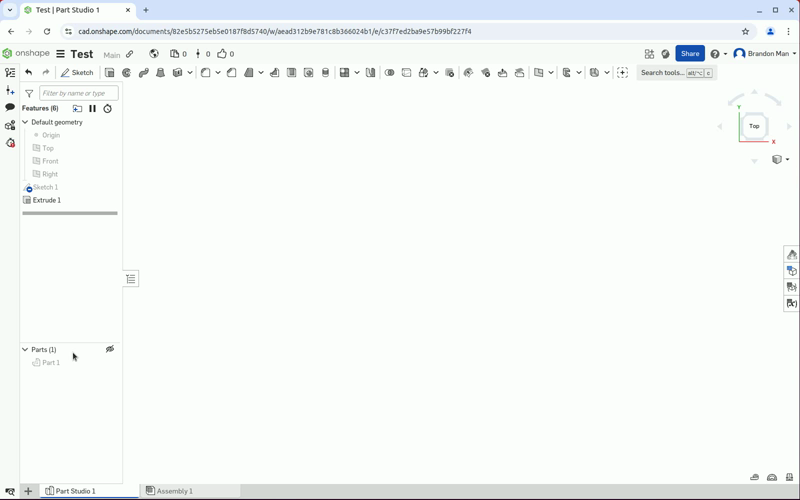
key(up)
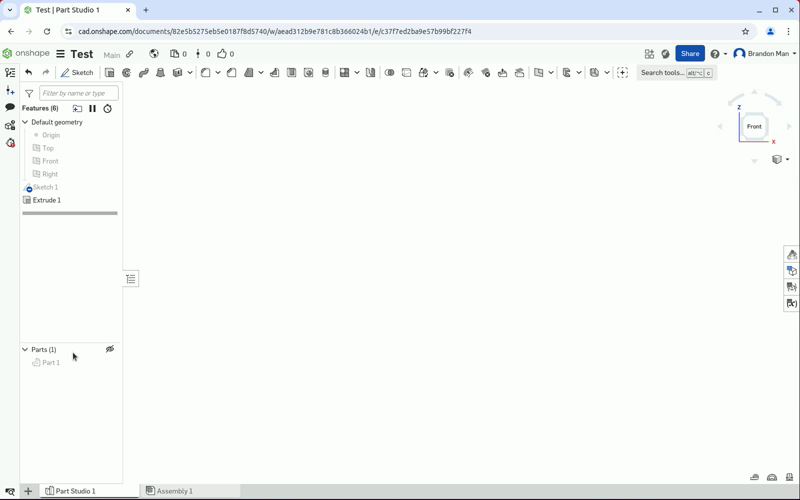
key_up(shift)
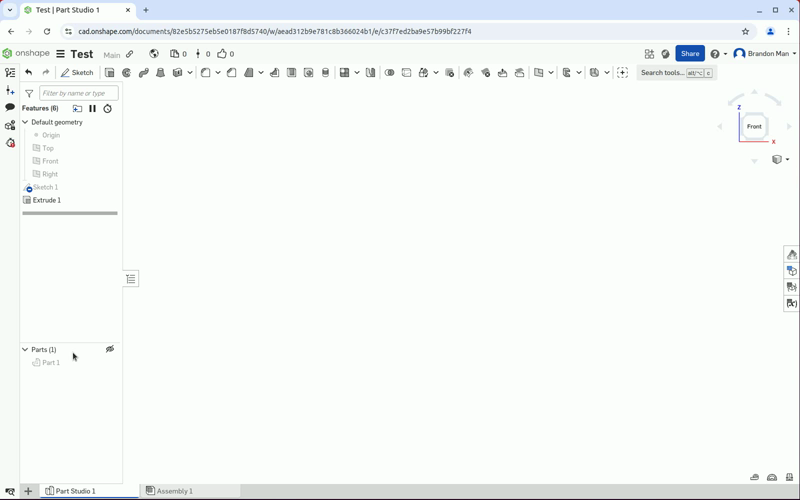
key(space)
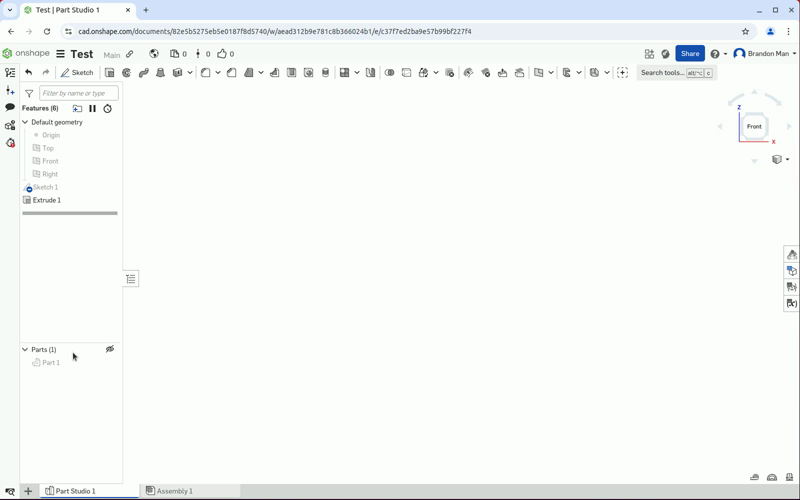
key_down(shift)
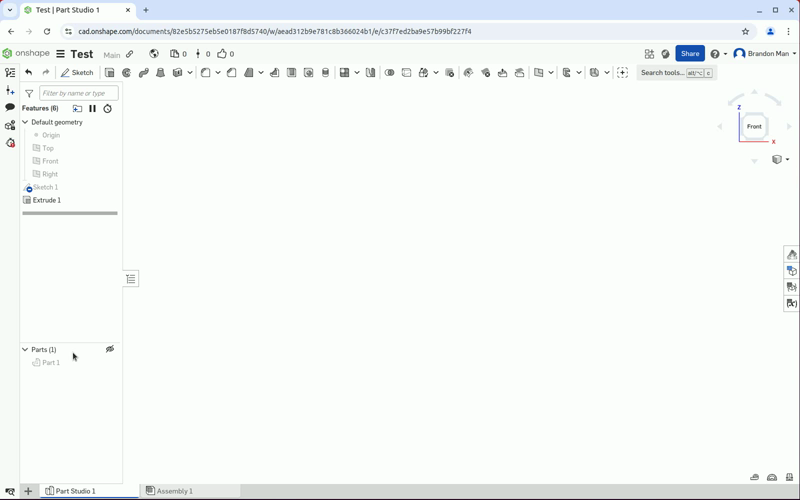
key(left)
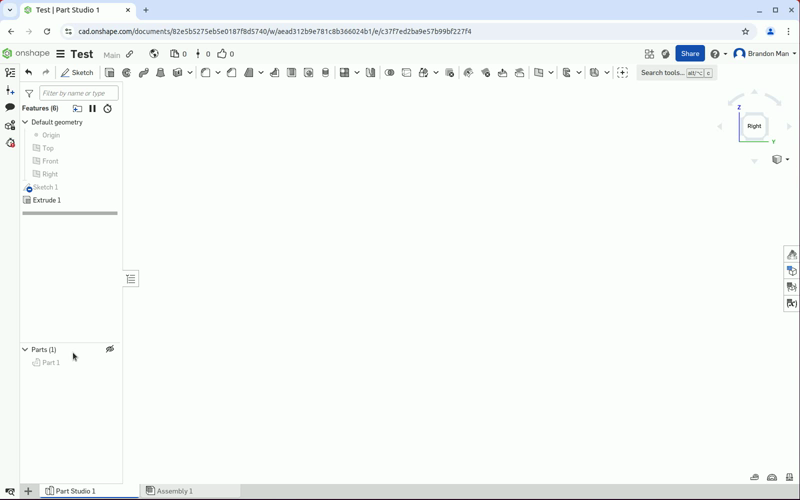
key_up(shift)
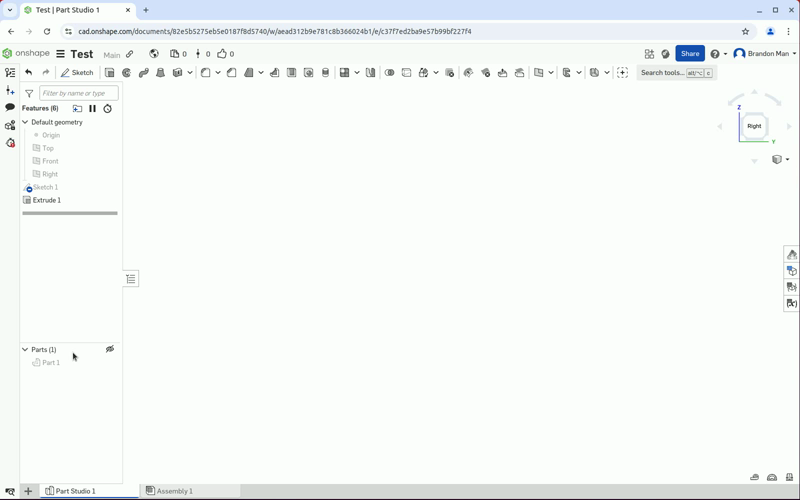
mouse_move(73, 352)
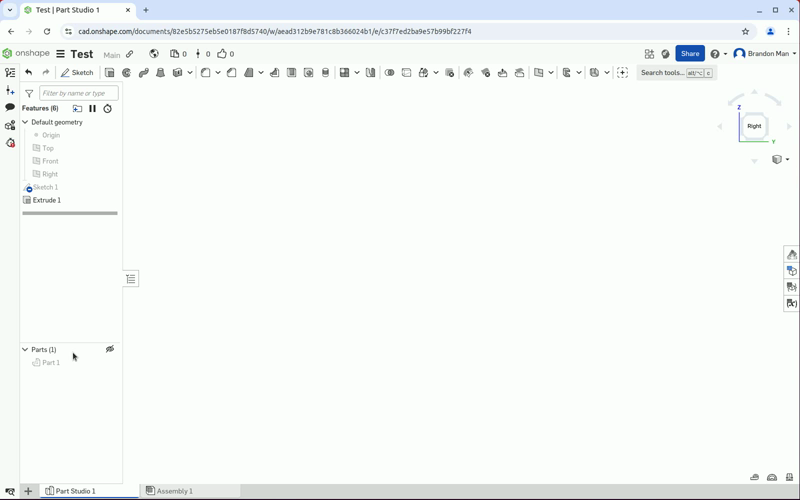
key(shift+y)
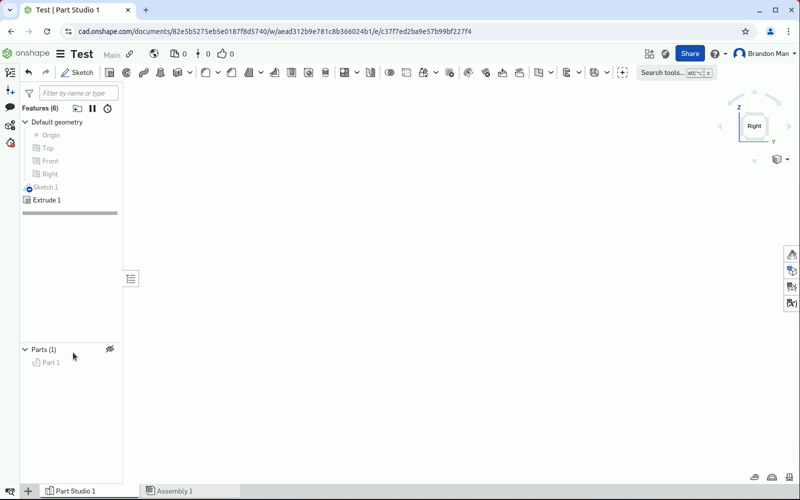
key(shift+s)
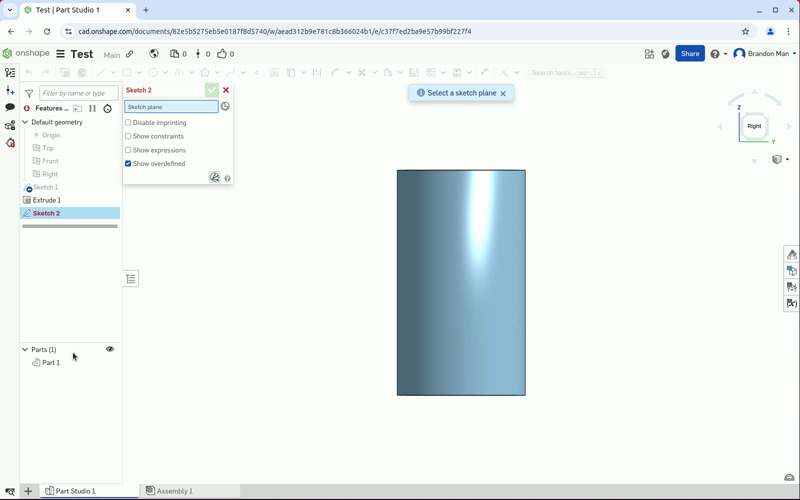
mouse_move(73, 176)
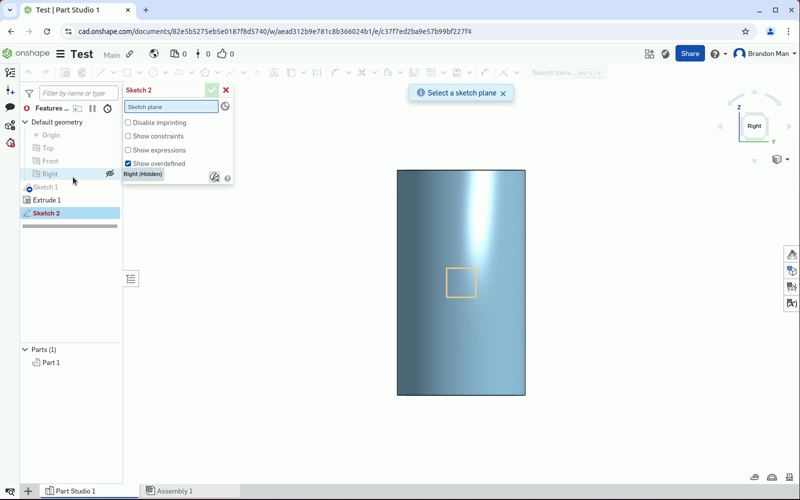
click(73, 176)
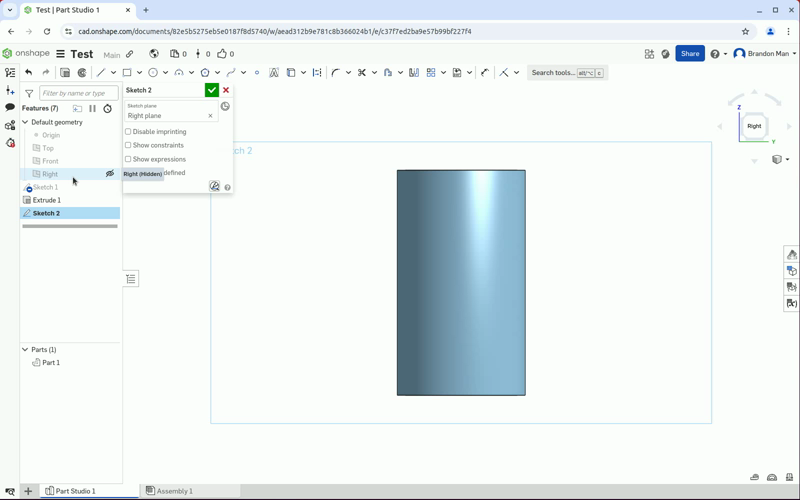
mouse_move(73, 352)
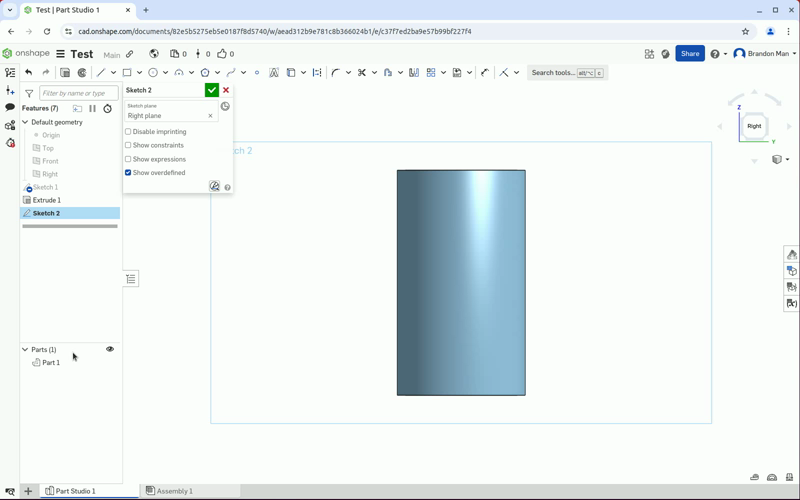
key(y)
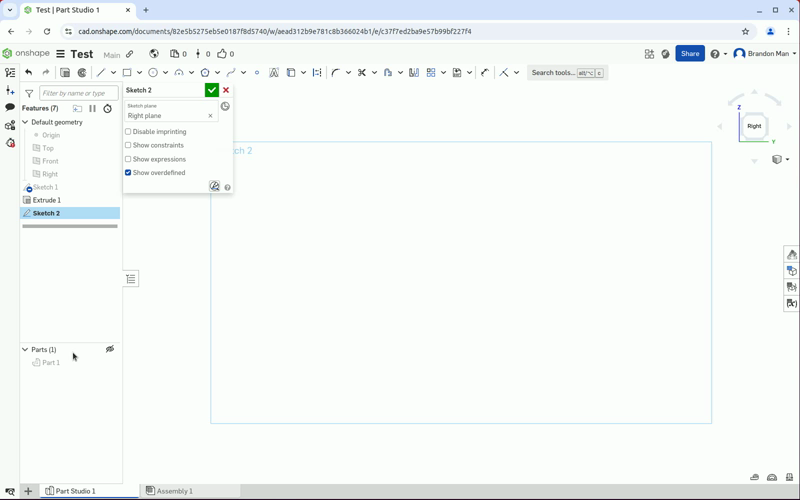
key(c)
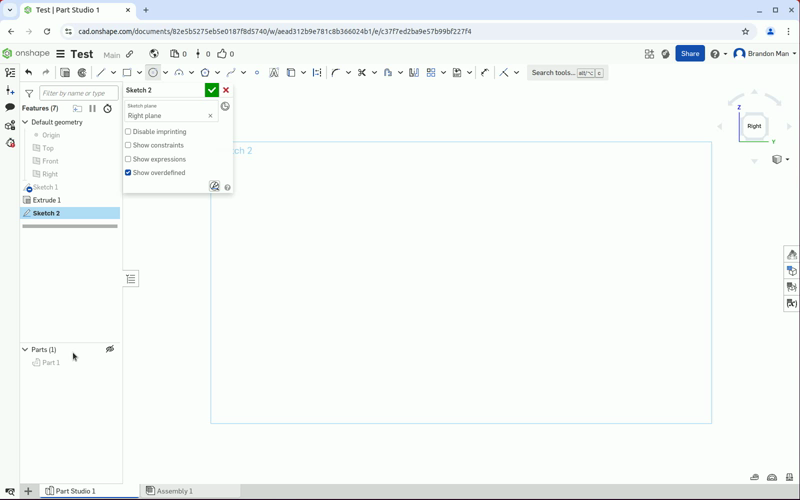
key_down(shift)
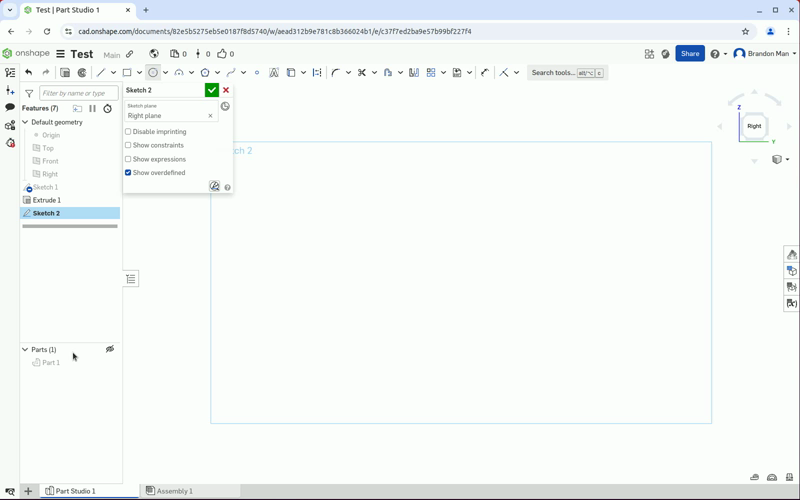
mouse_move(461, 282)
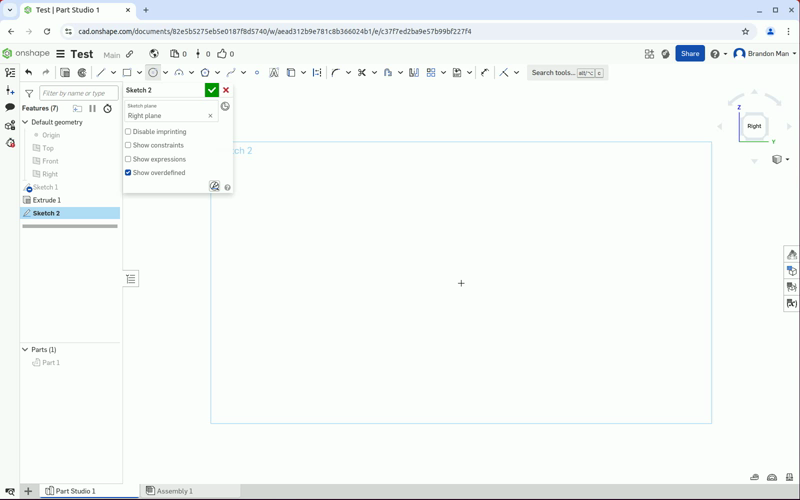
click(461, 282)
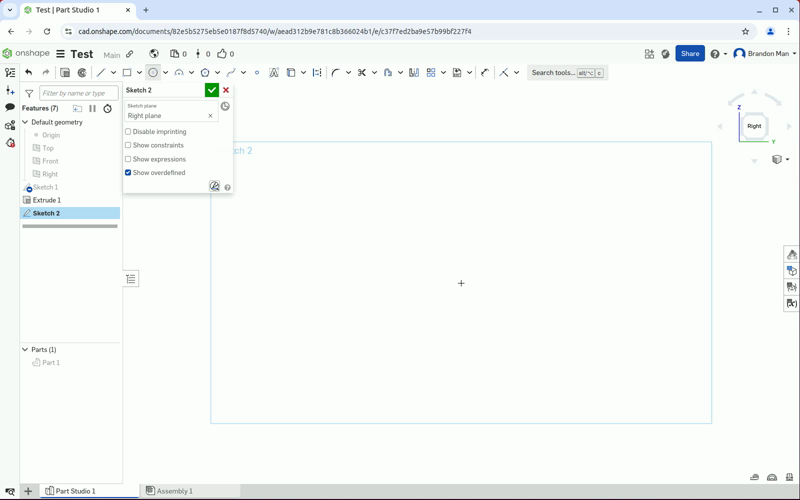
key_up(shift)
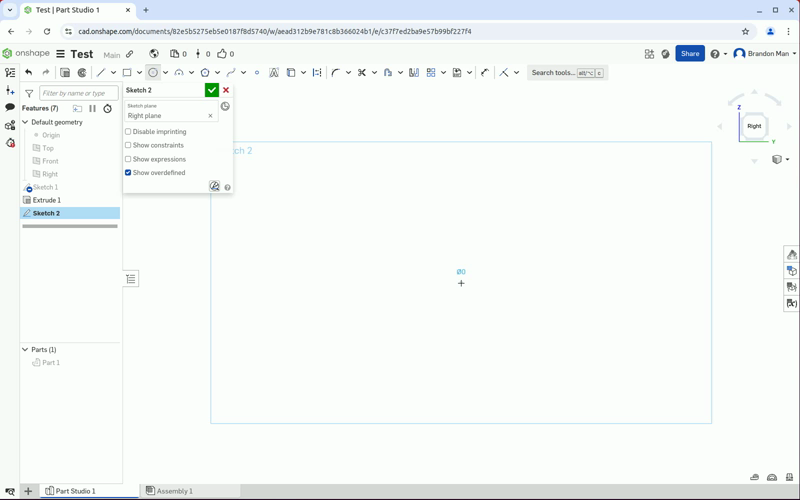
mouse_move(525, 282)
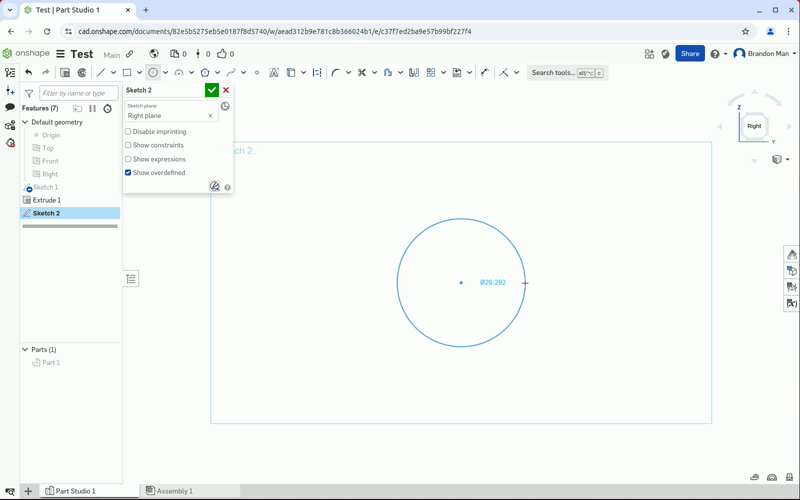
click(525, 282)
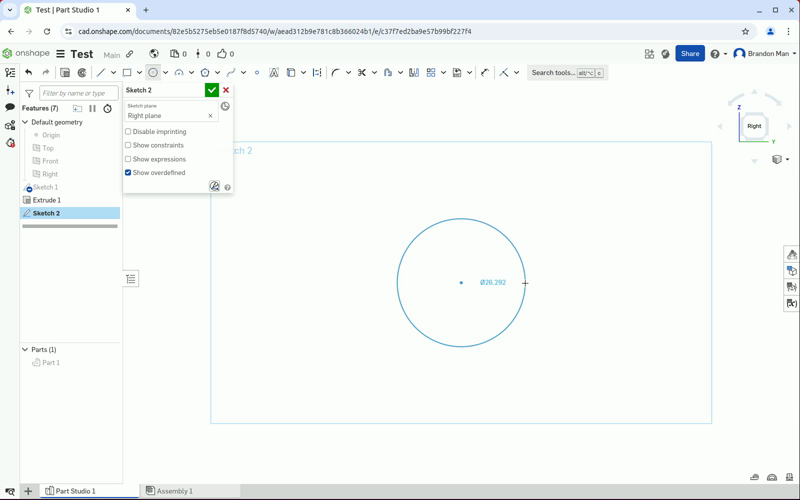
key(esc)
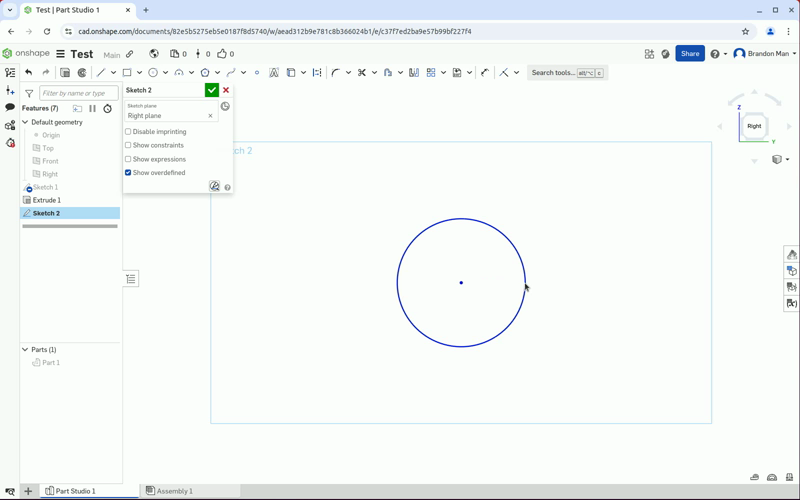
key(c)
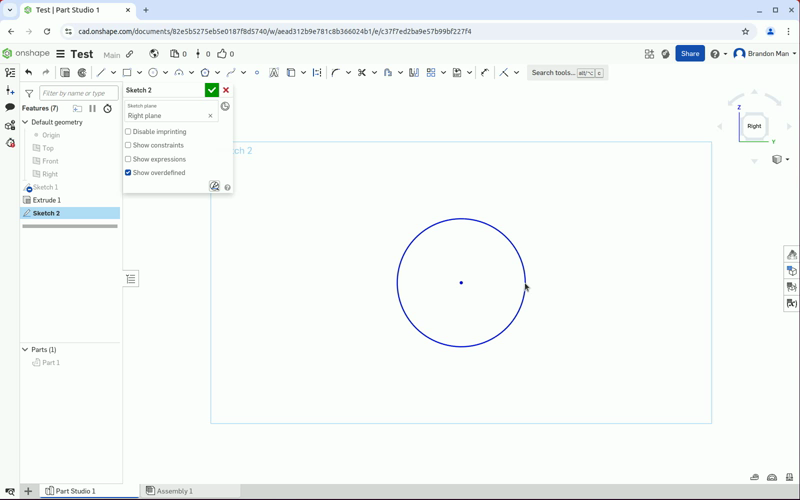
key_down(shift)
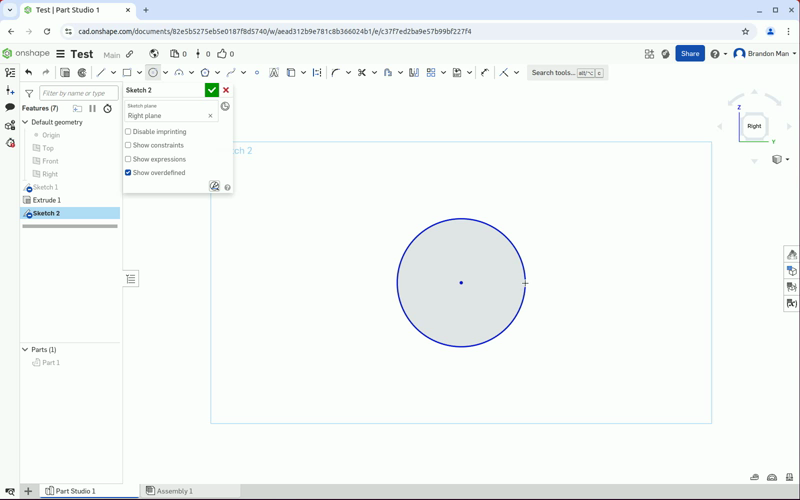
mouse_move(461, 282)
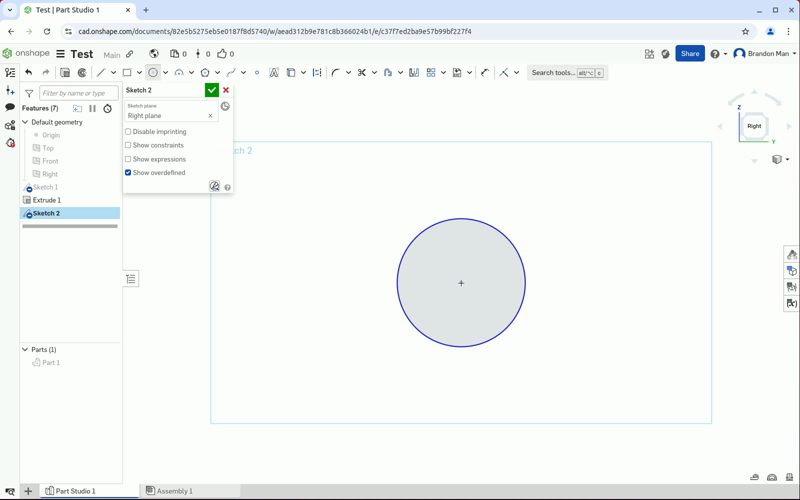
click(461, 282)
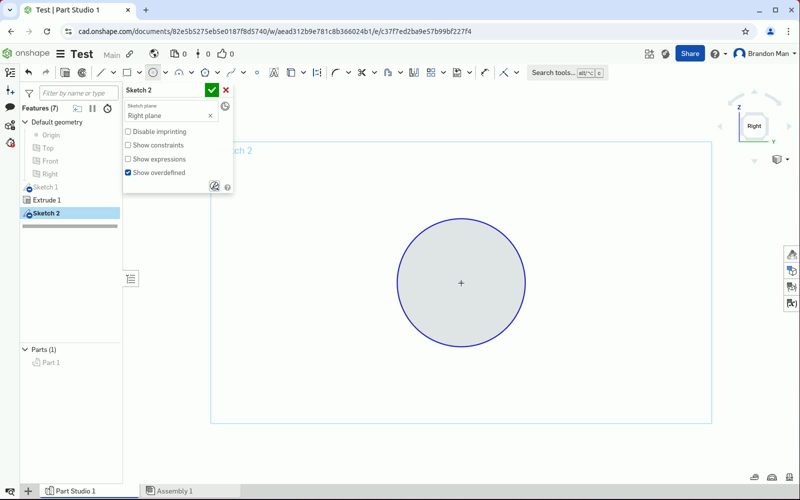
key_up(shift)
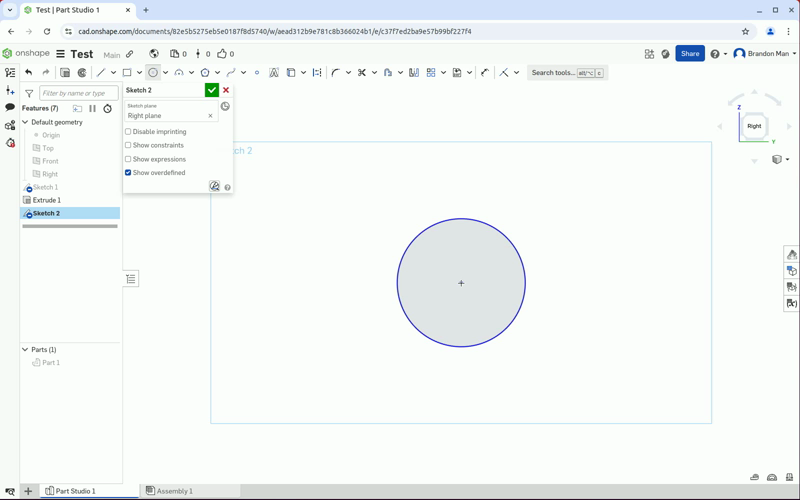
mouse_move(517, 282)
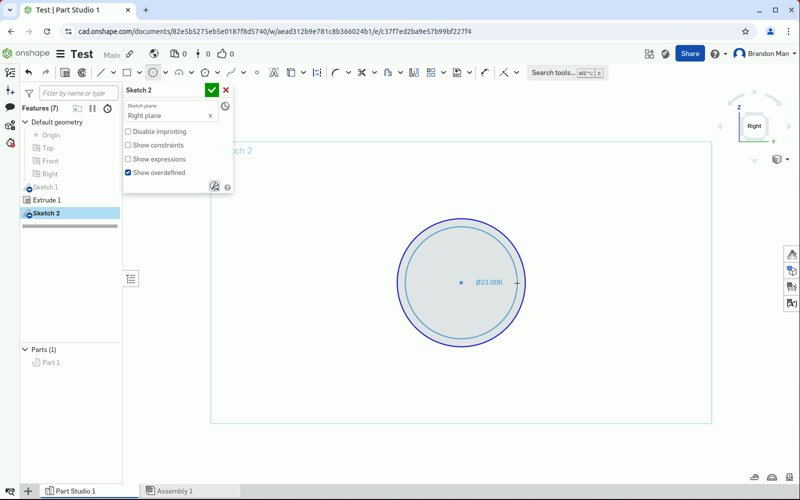
click(517, 282)
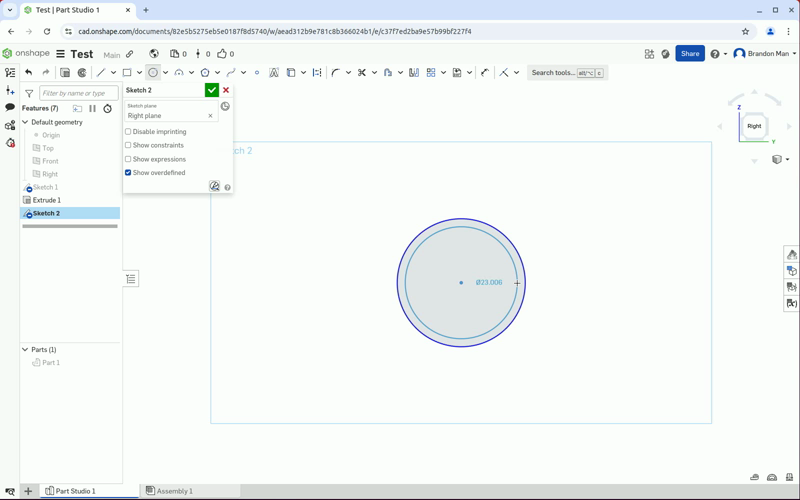
key(esc)
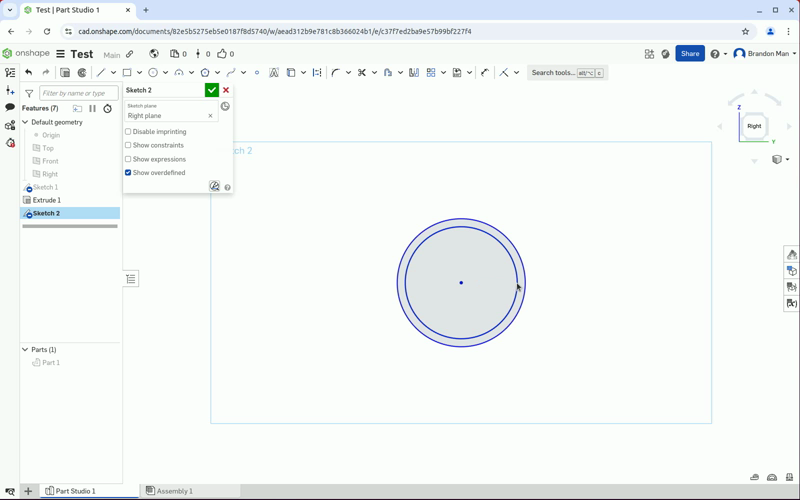
mouse_move(455, 223)
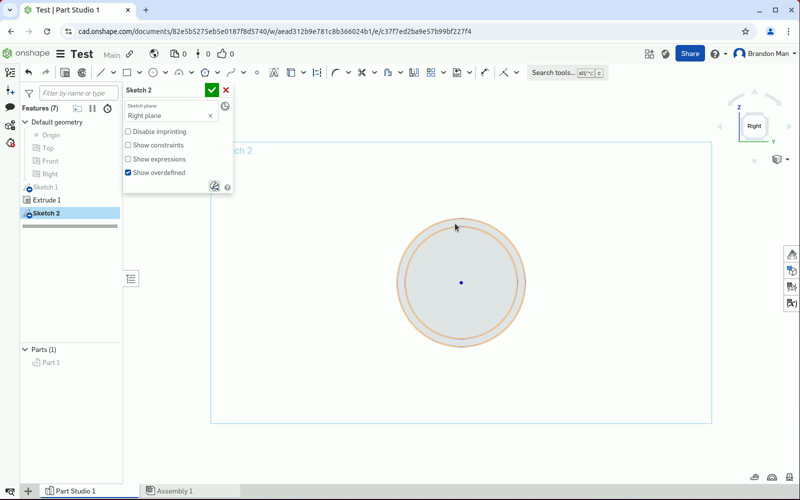
click(455, 223)
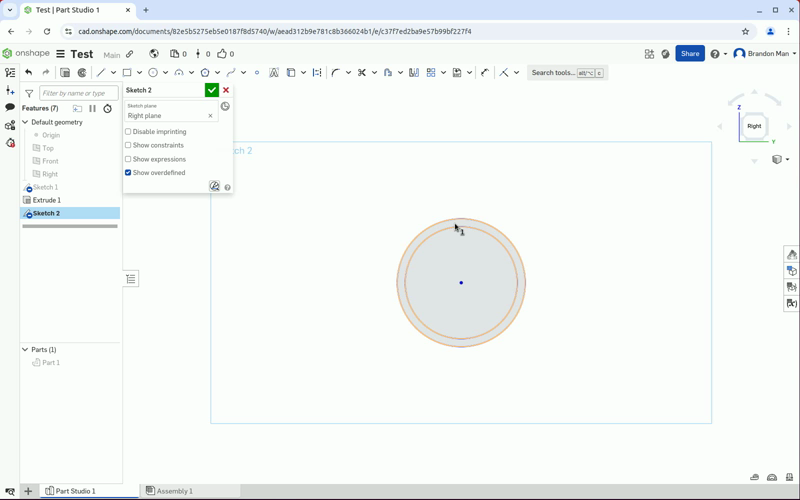
mouse_move(73, 352)
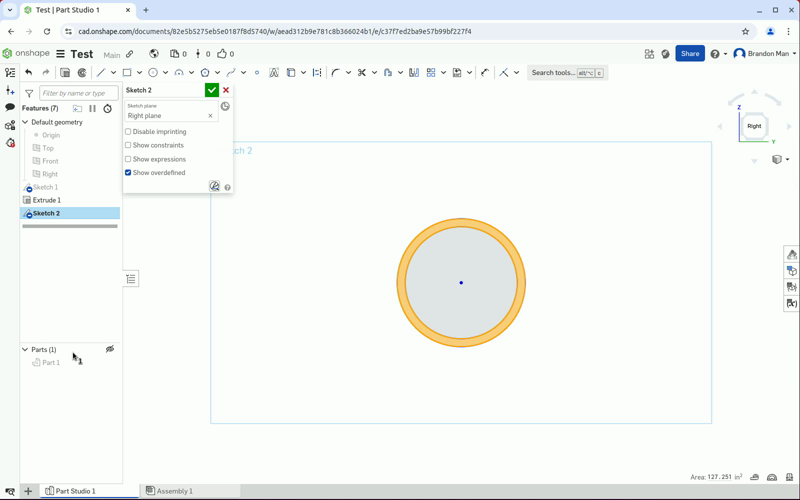
key(shift+y)
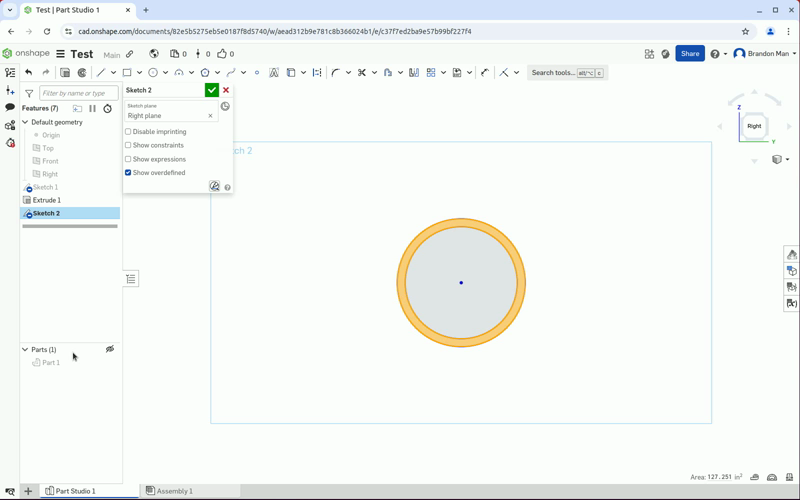
key(shift+e)
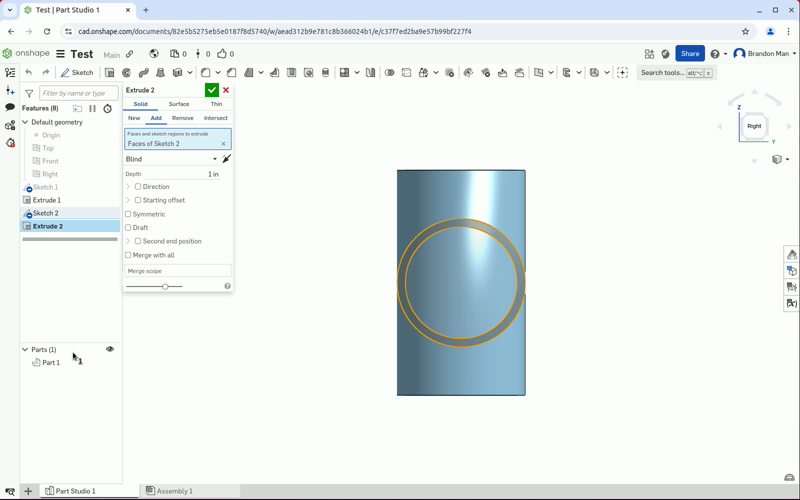
mouse_move(143, 106)
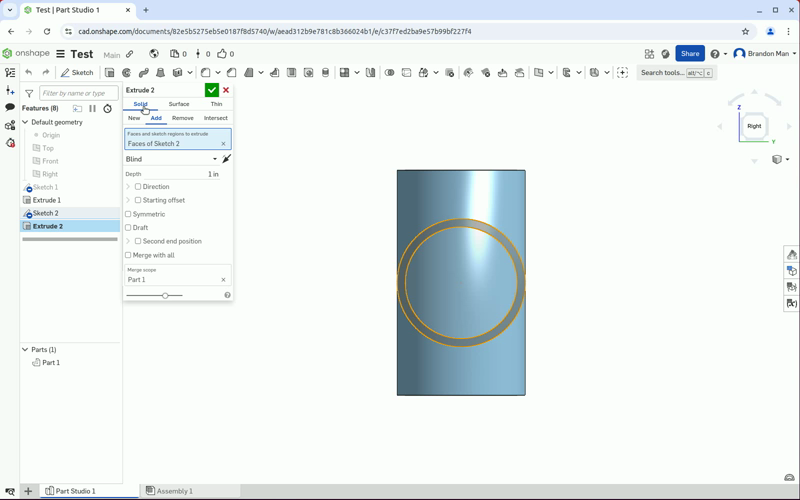
click(143, 106)
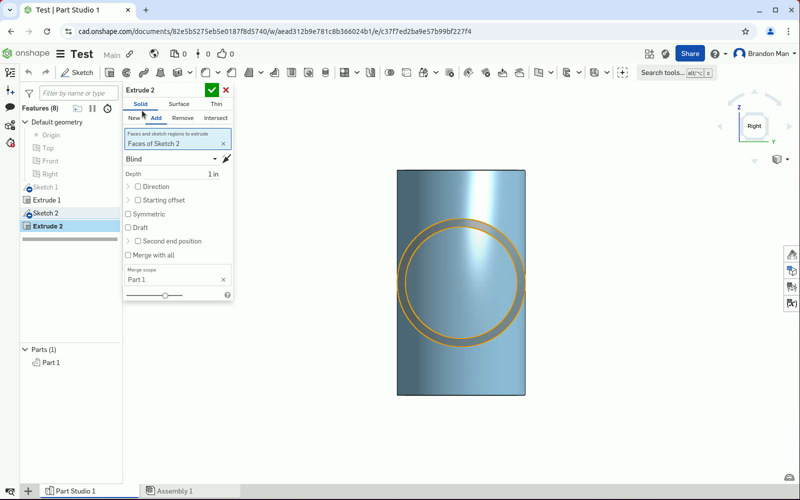
mouse_move(137, 120)
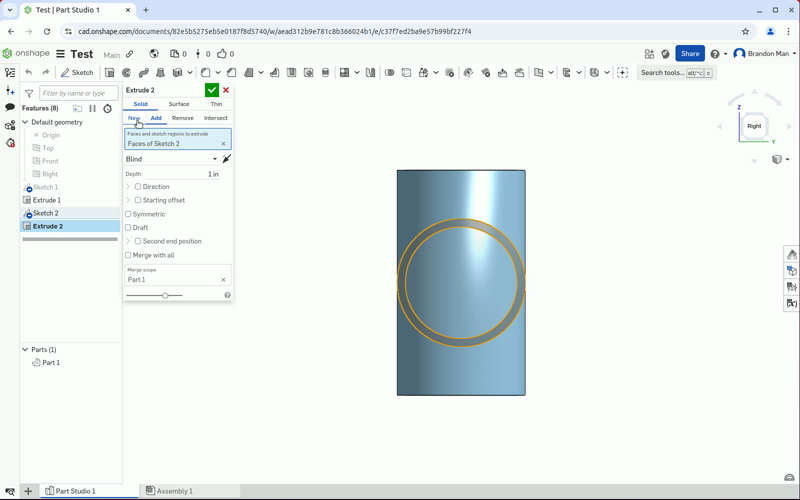
click(137, 120)
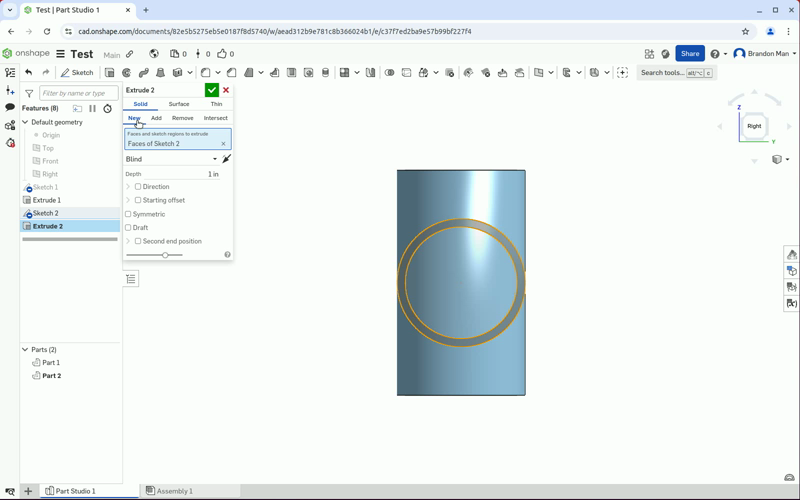
key(tab, 4)
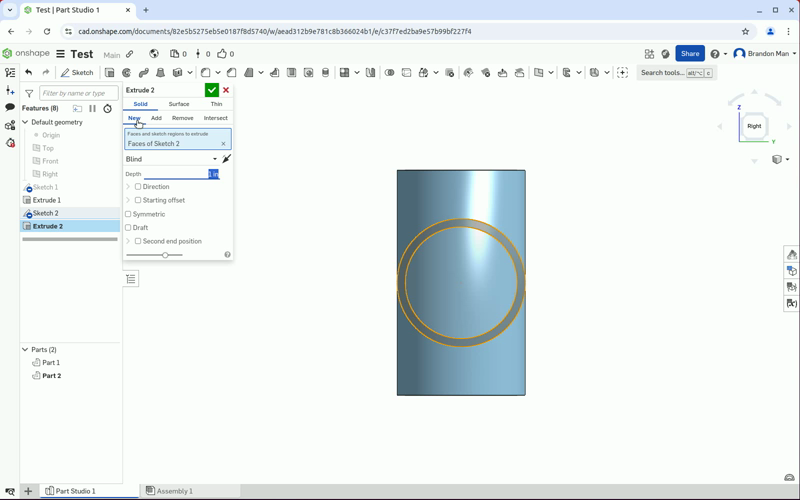
text(23.108)
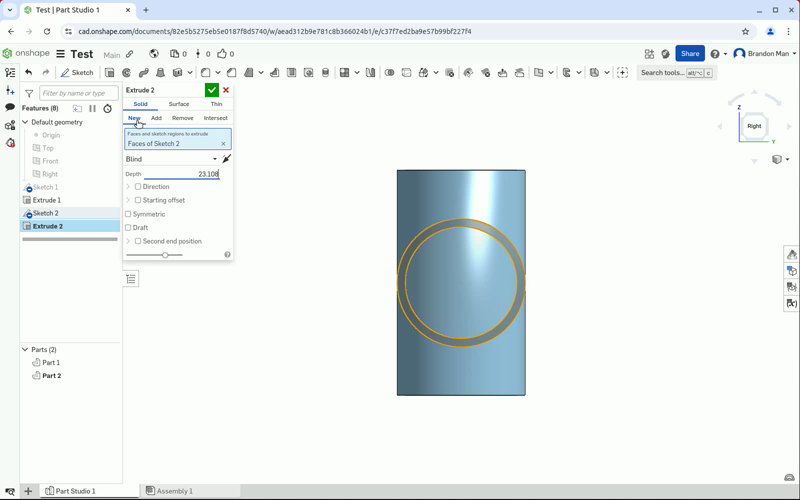
key(enter)
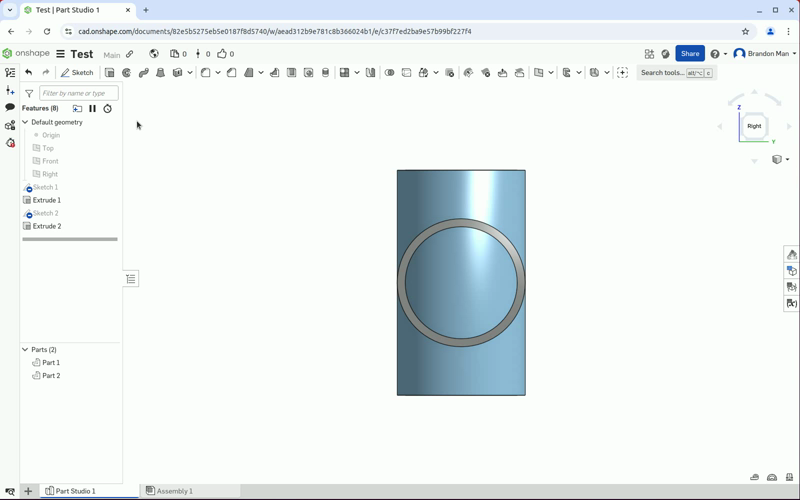
key(shift+h)
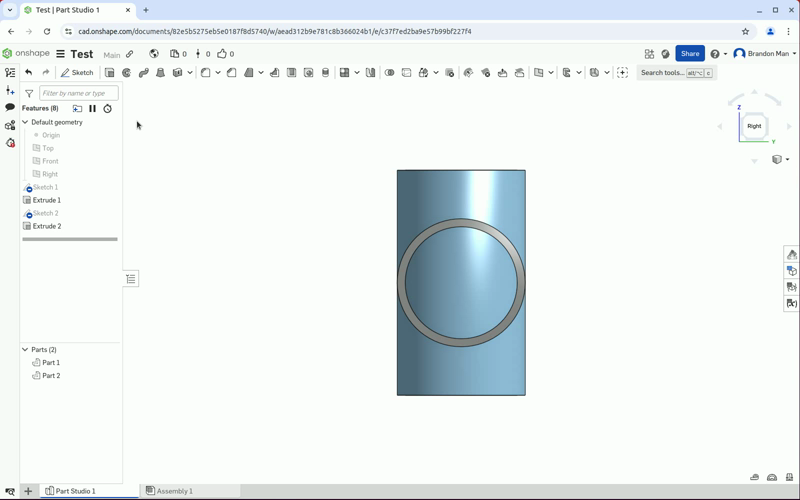
key(shift+h)
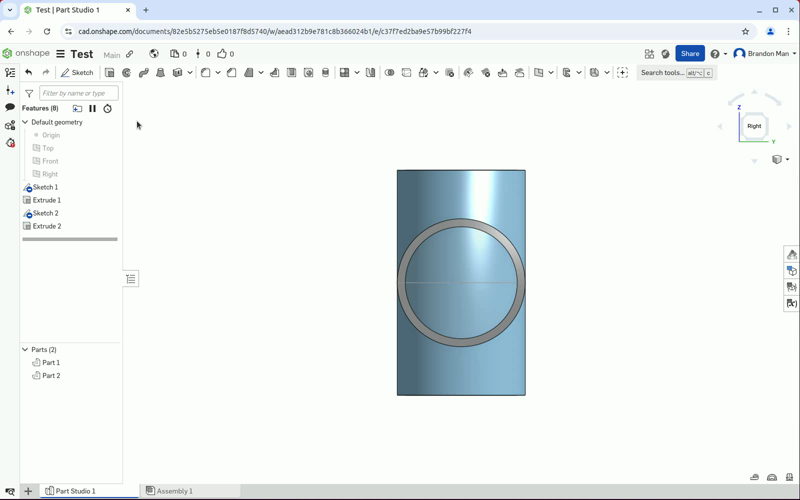
key(shift+7)
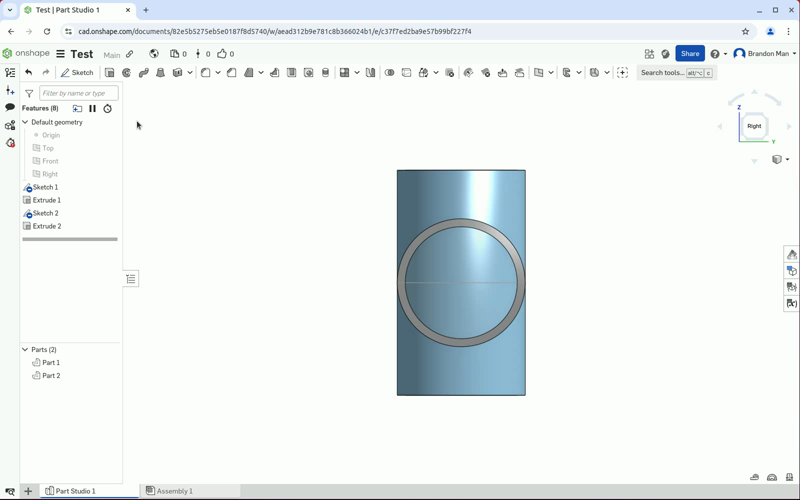
key(right, 2)
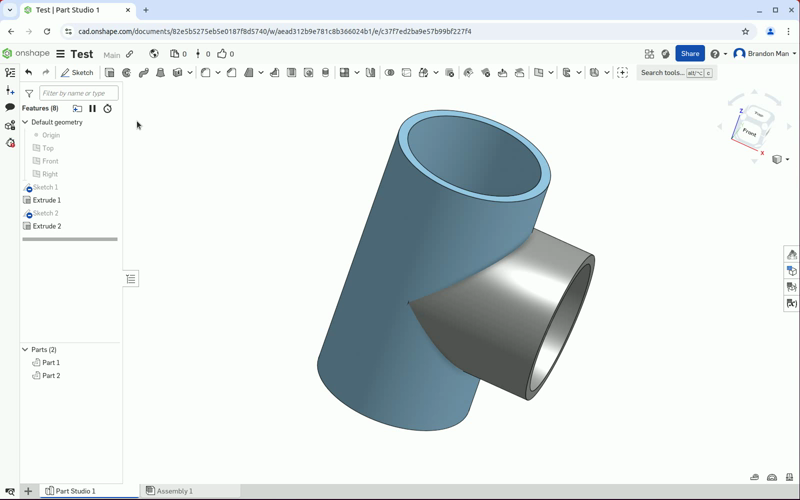
key(down, 2)
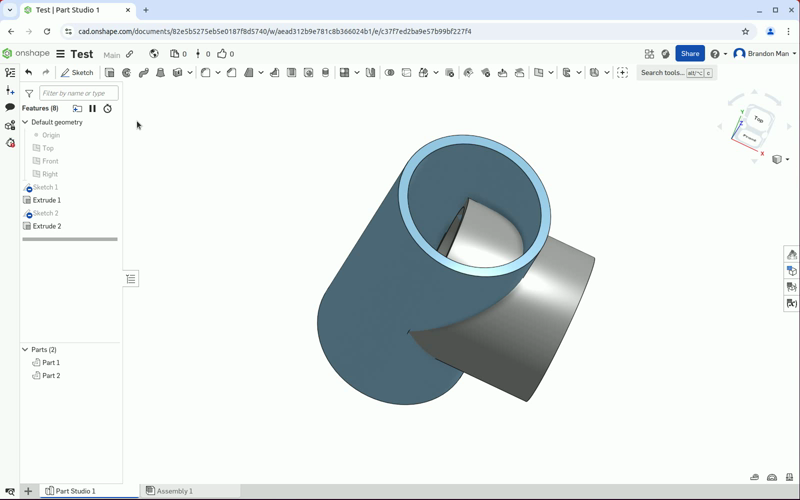
key(up, 2)
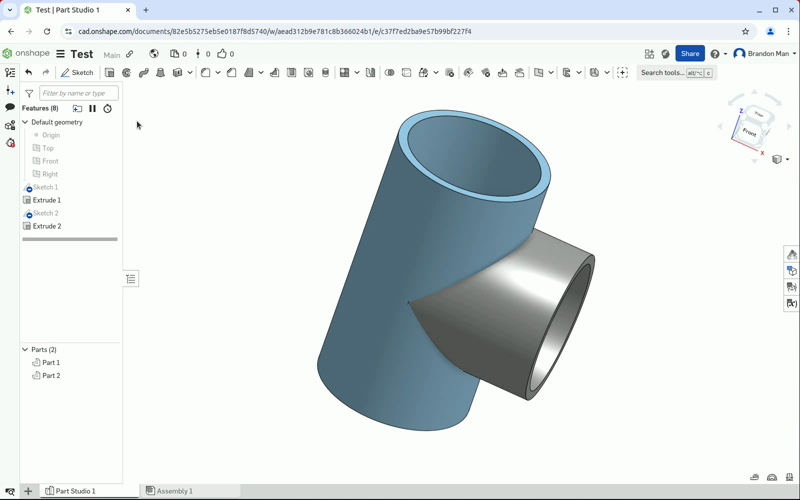
key(left, 2)
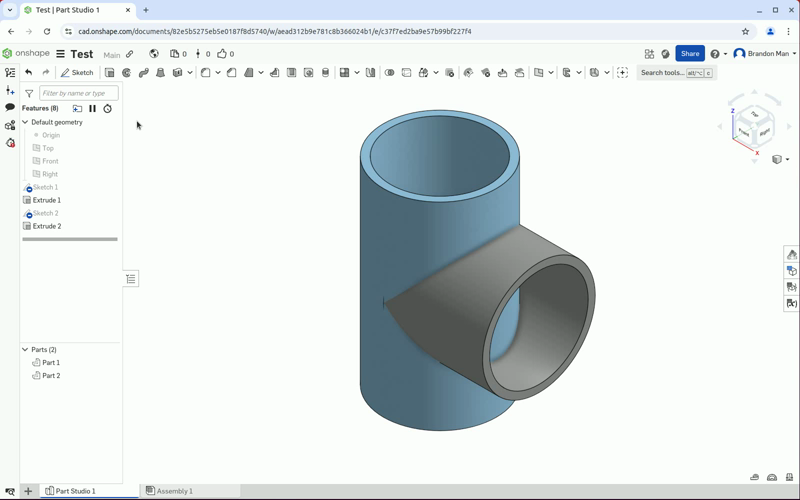
mouse_move(73, 189)
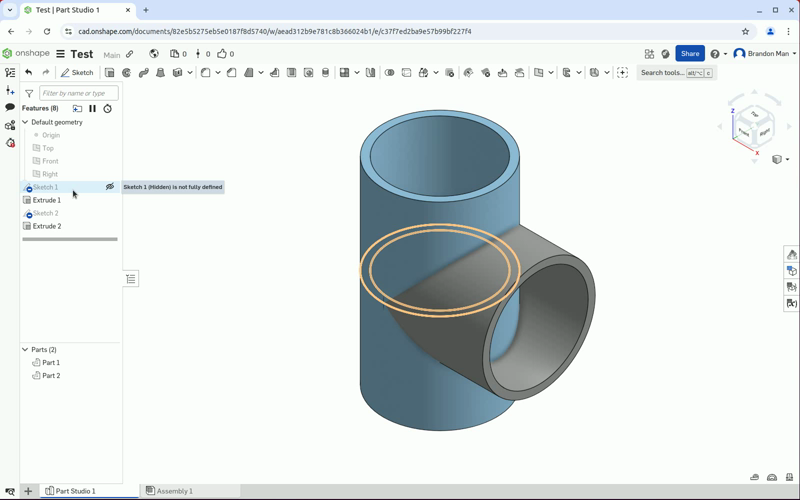
click(73, 189)